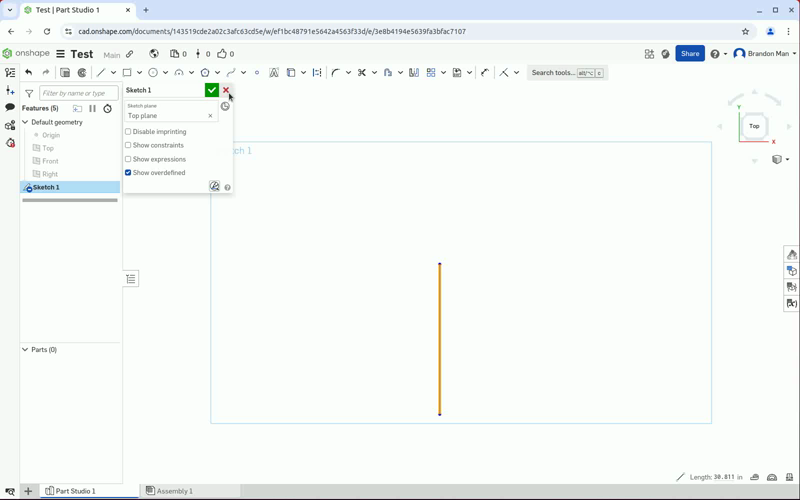
key(shift+h)
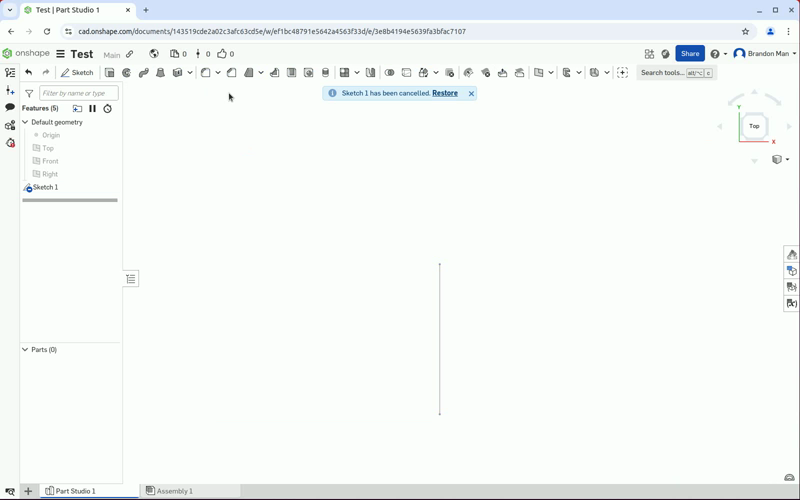
mouse_move(73, 352)
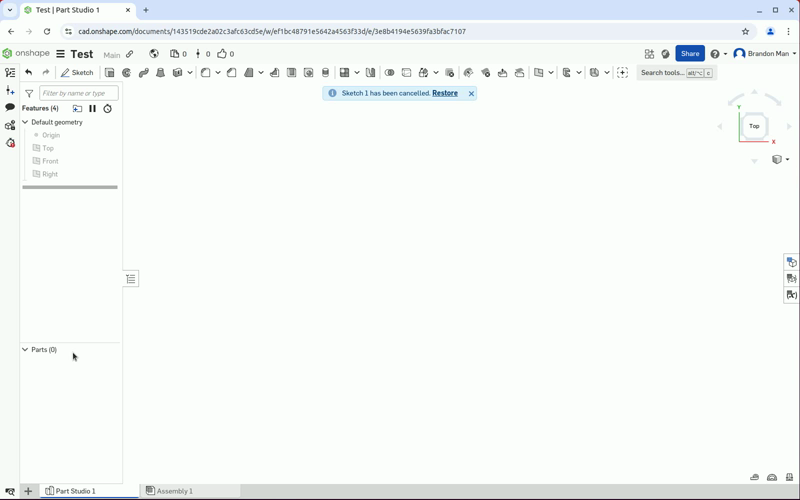
key(y)
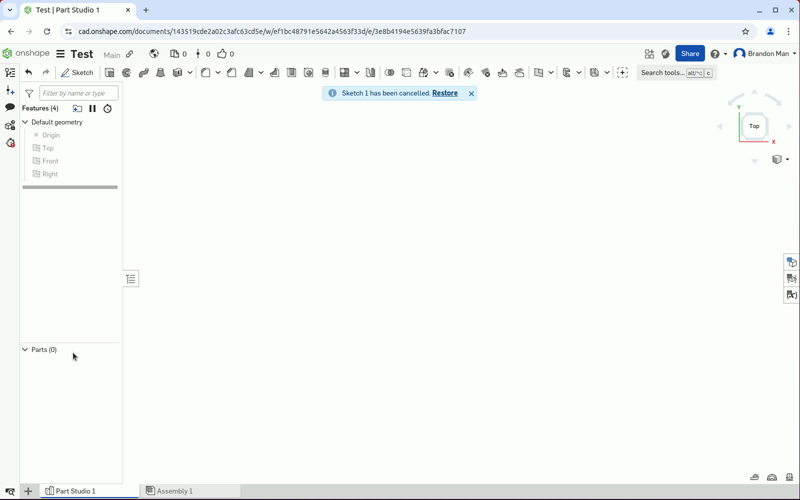
key(shift+p)
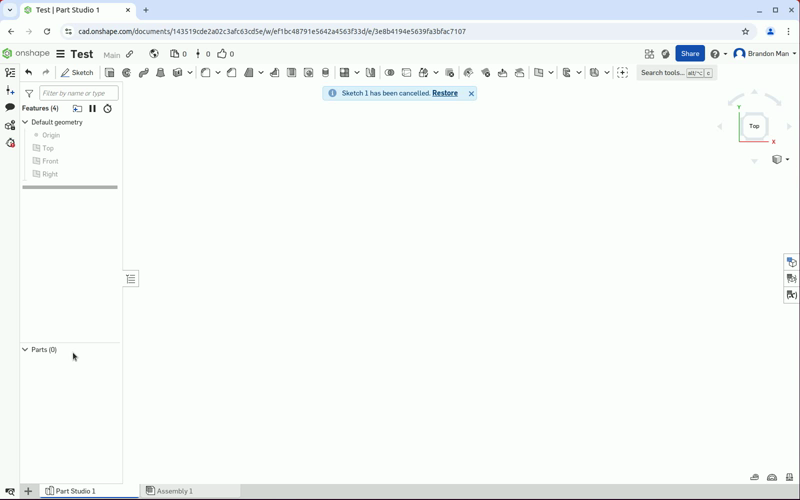
key(space)
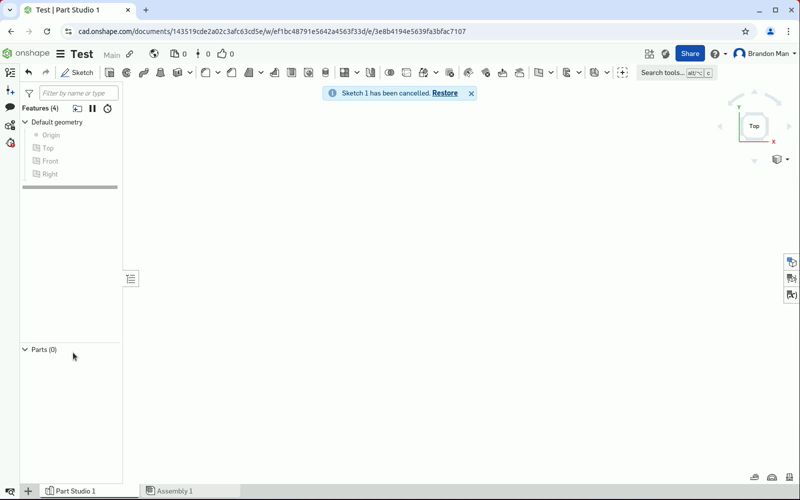
key_down(shift)
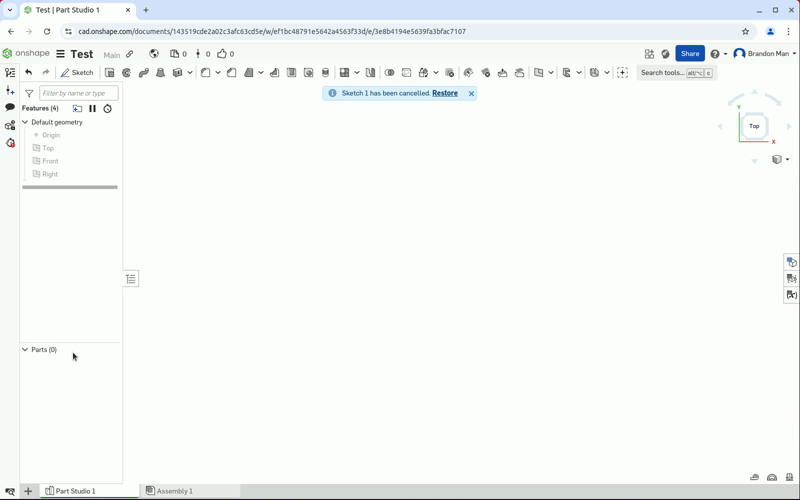
key(up)
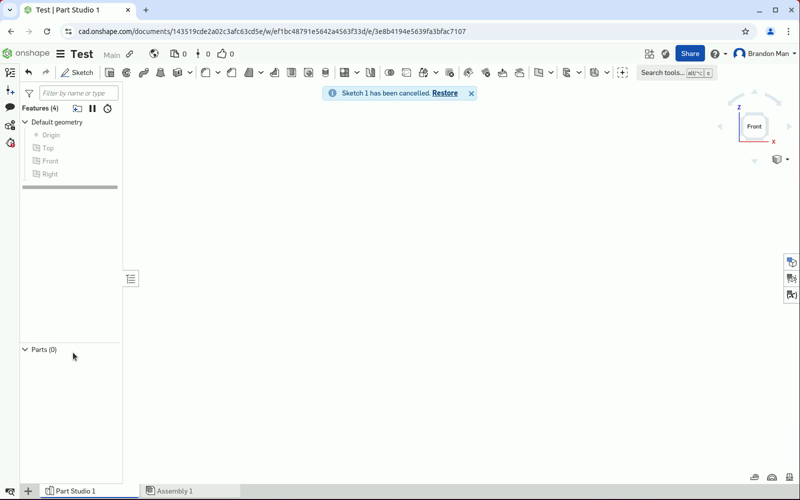
key_up(shift)
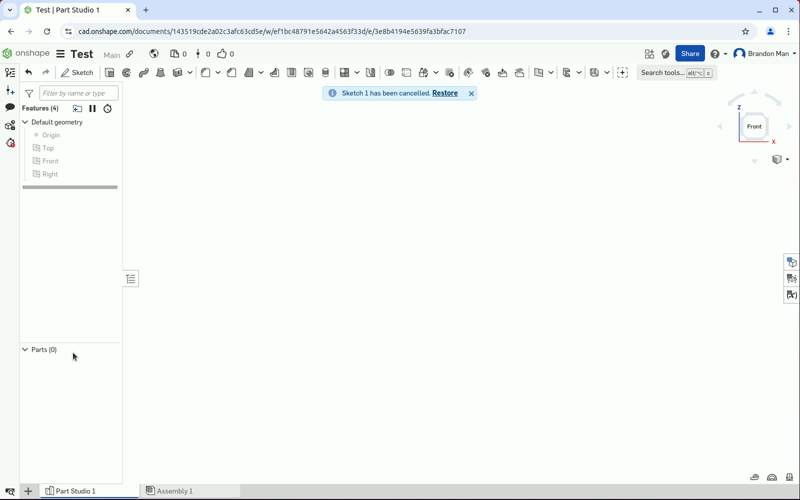
mouse_move(73, 352)
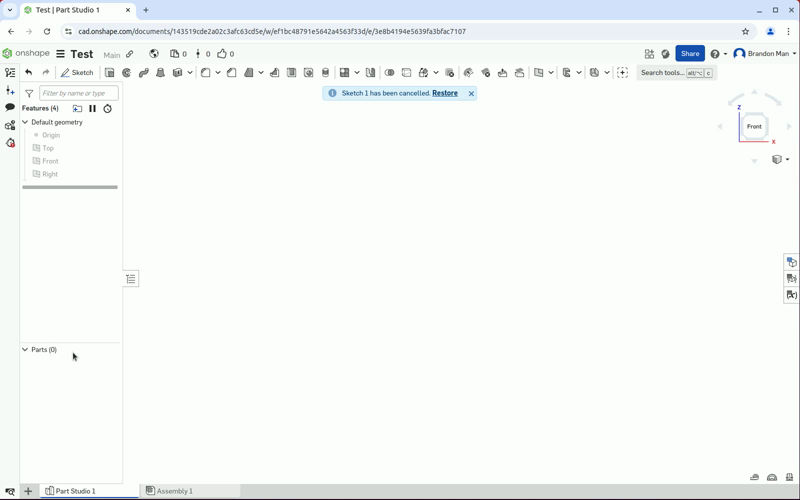
key(shift+y)
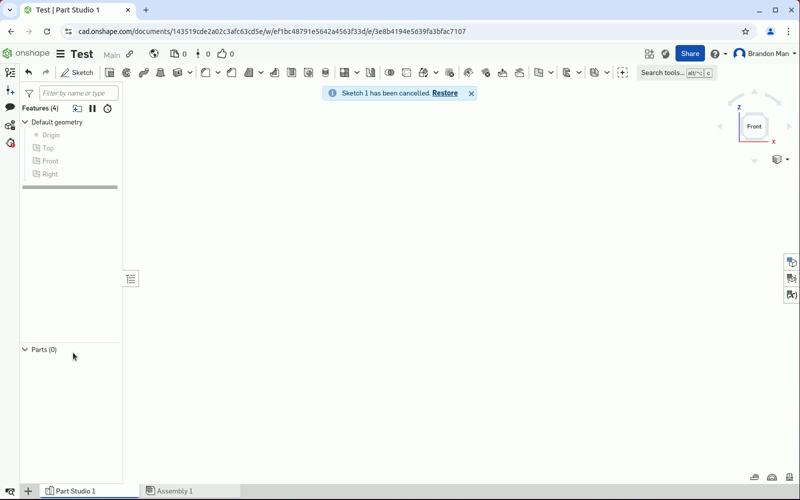
key(shift+s)
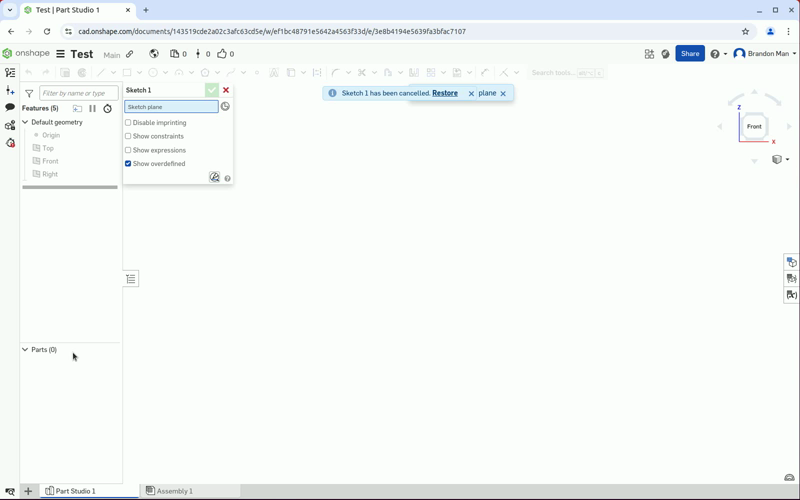
mouse_move(73, 163)
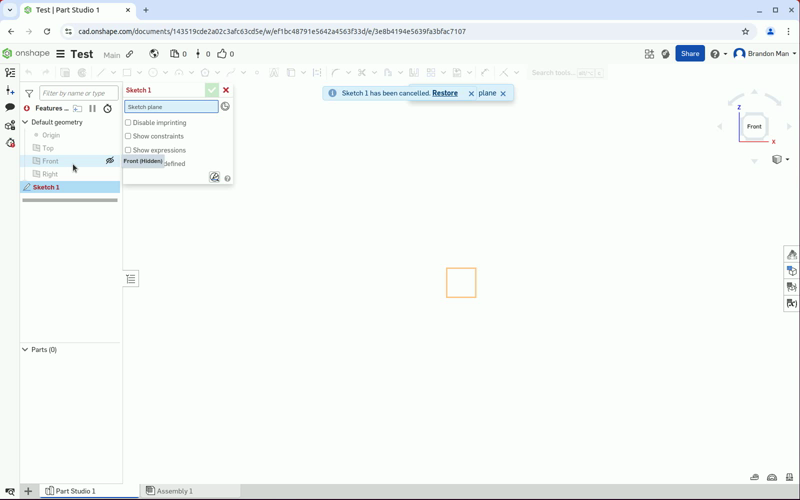
click(73, 163)
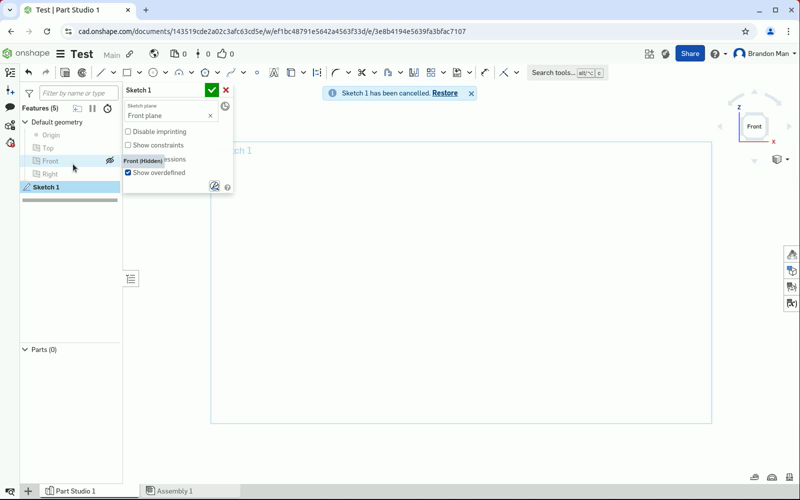
mouse_move(73, 352)
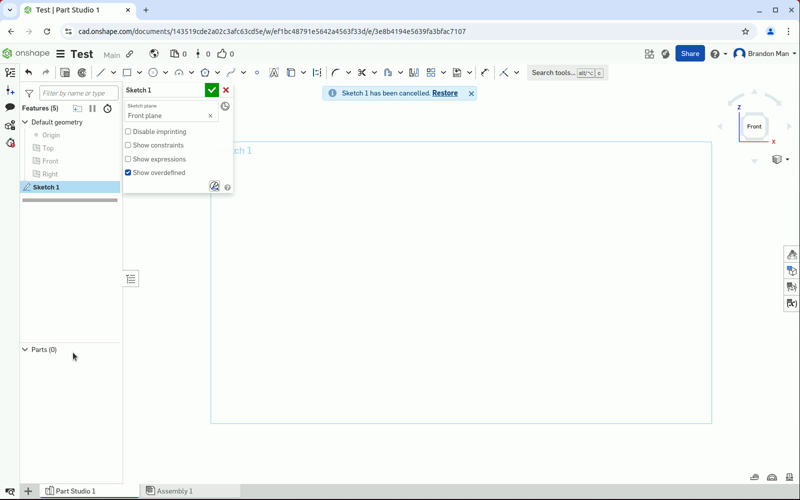
key(y)
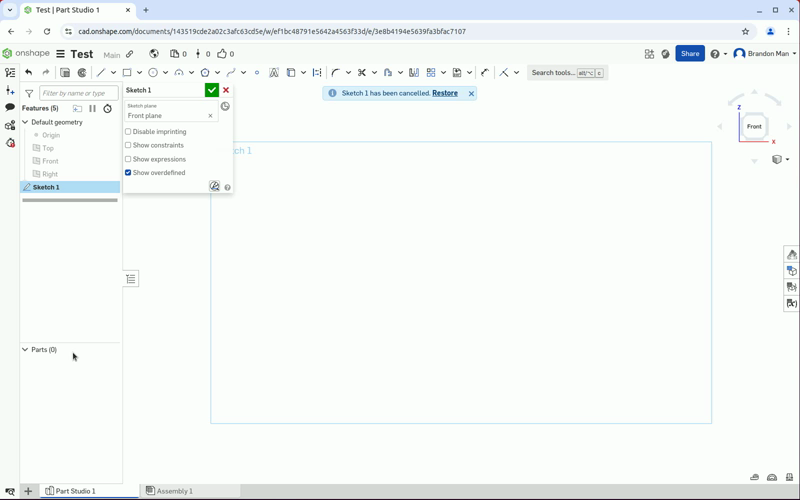
key(l)
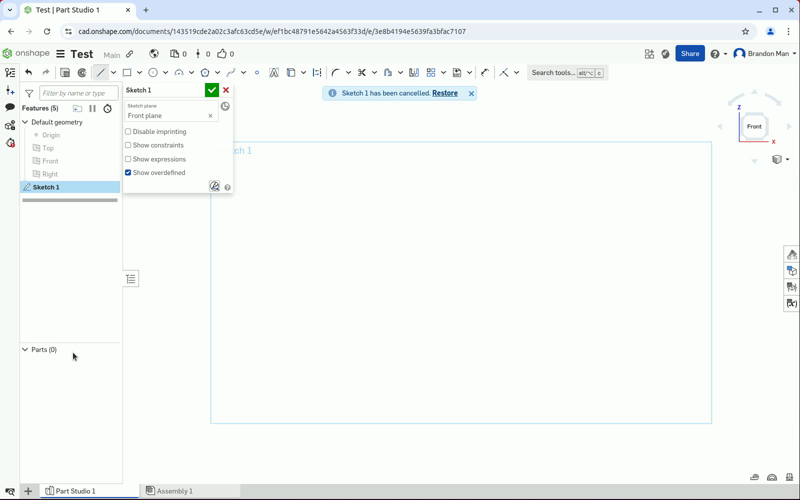
key_down(shift)
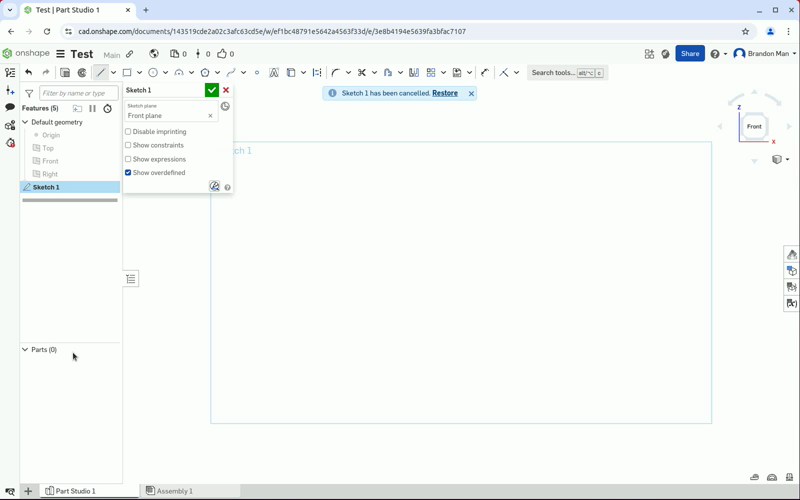
mouse_move(393, 311)
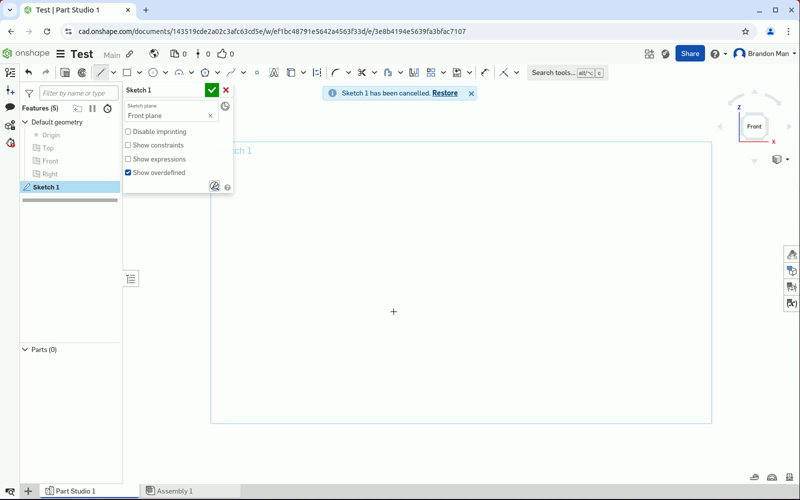
click(393, 311)
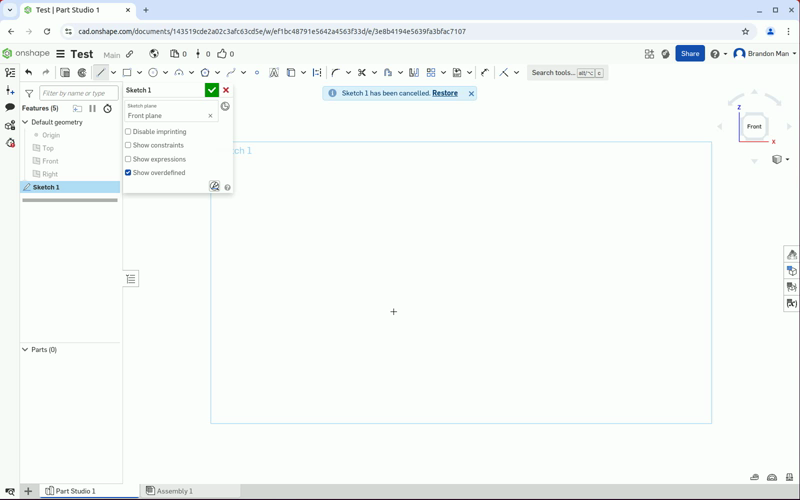
key_up(shift)
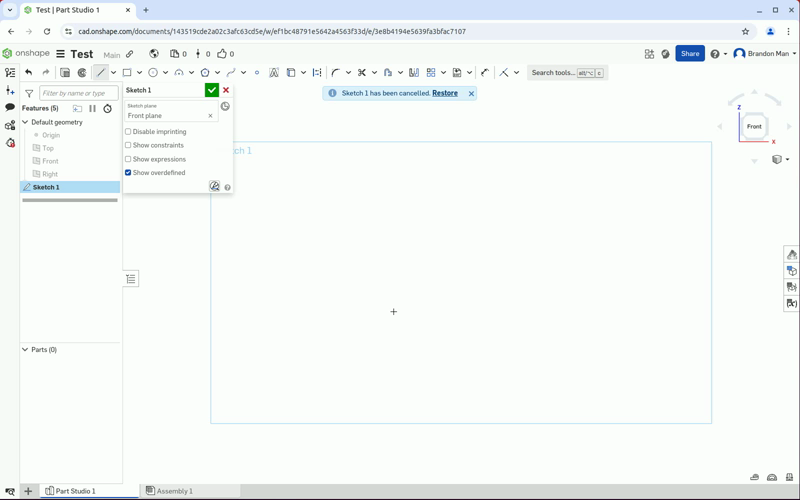
key_down(shift)
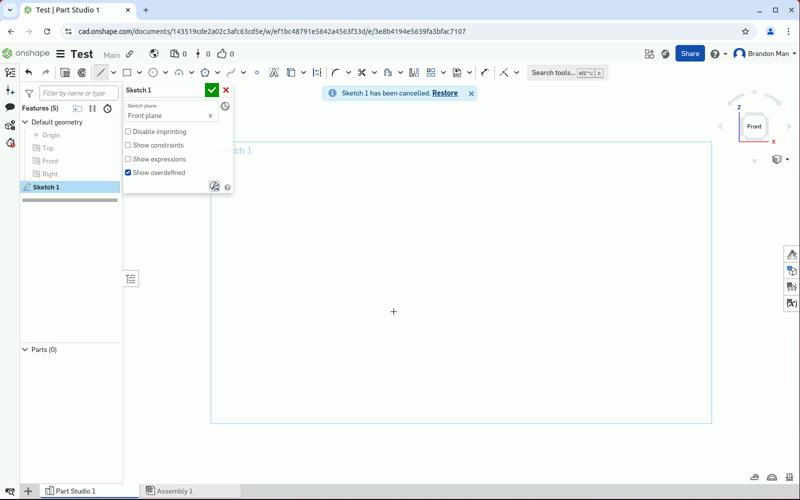
mouse_move(549, 311)
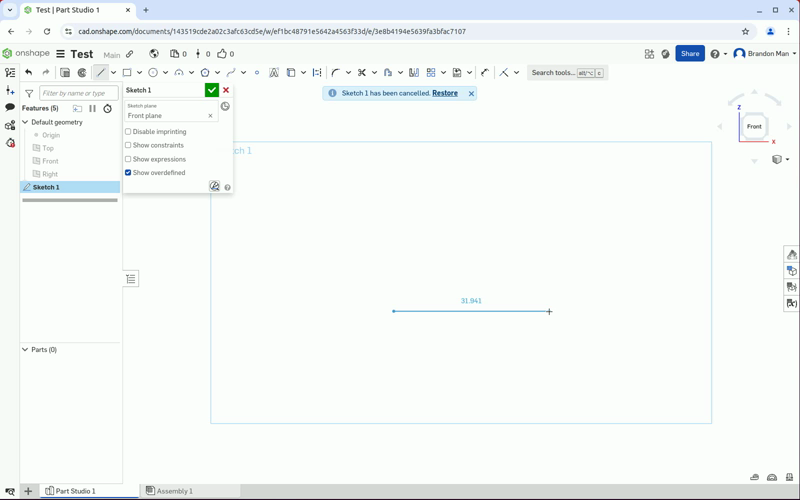
click(549, 311)
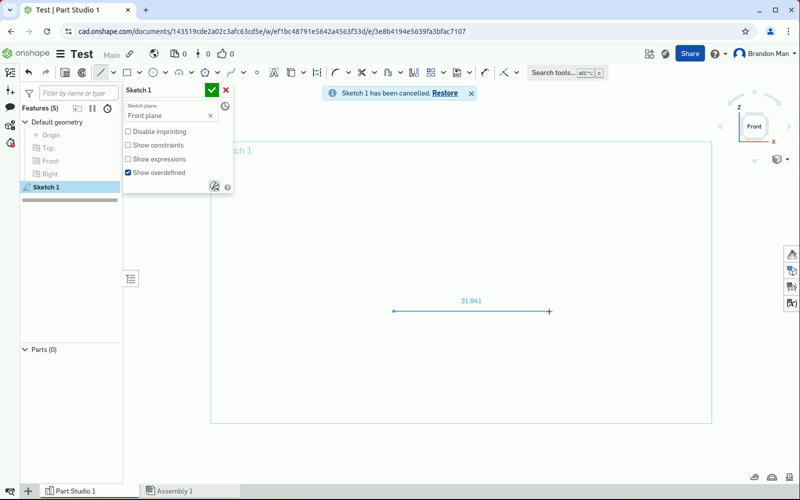
key_up(shift)
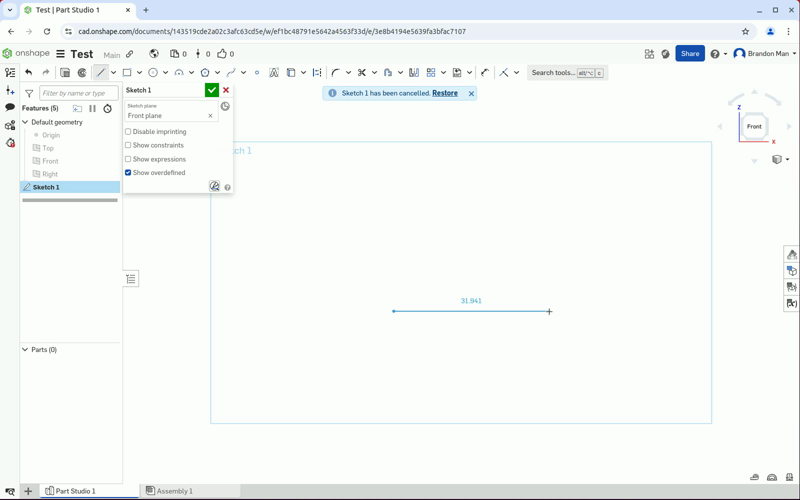
key_down(shift)
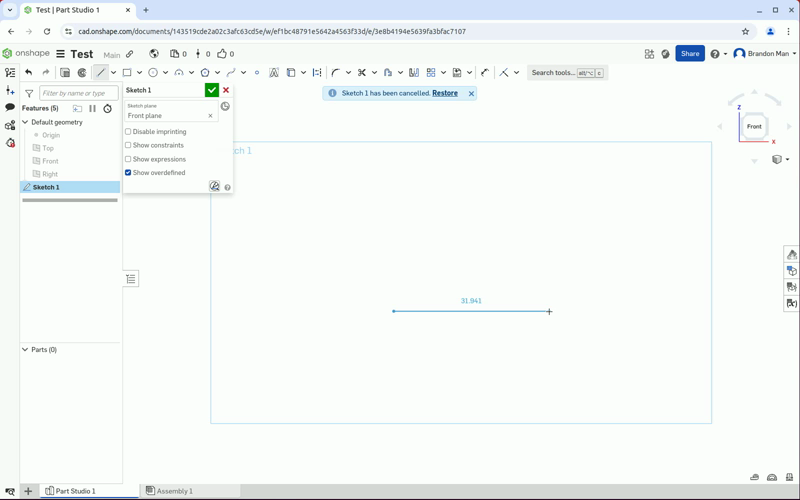
mouse_move(549, 224)
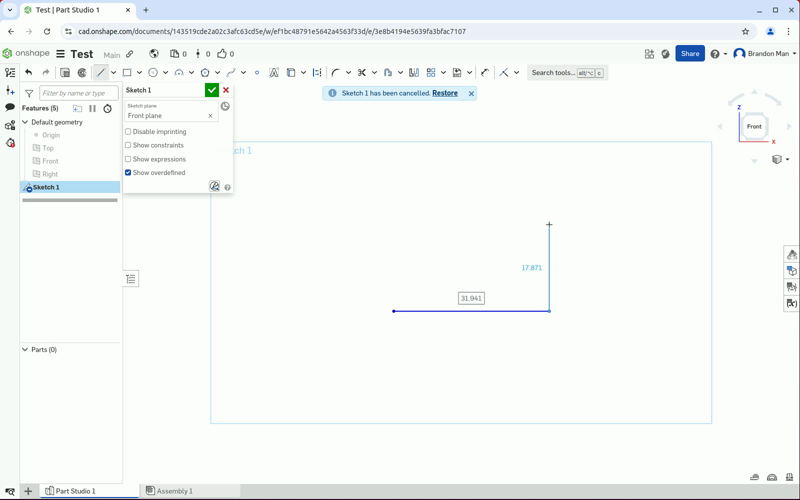
click(549, 224)
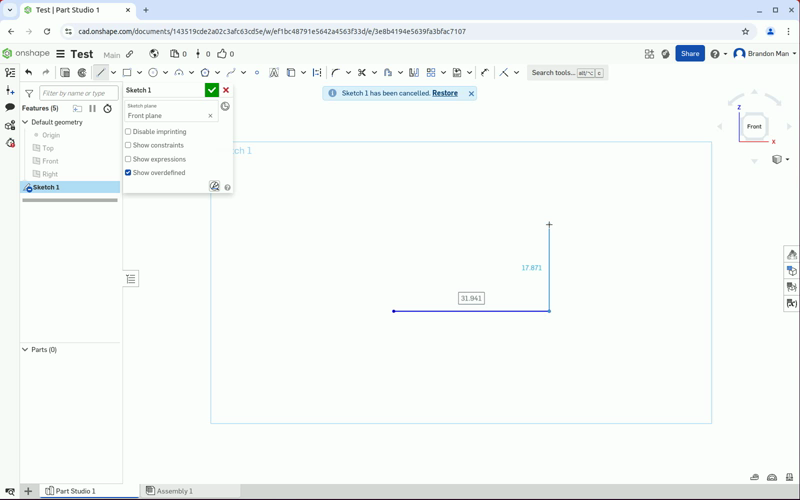
key_up(shift)
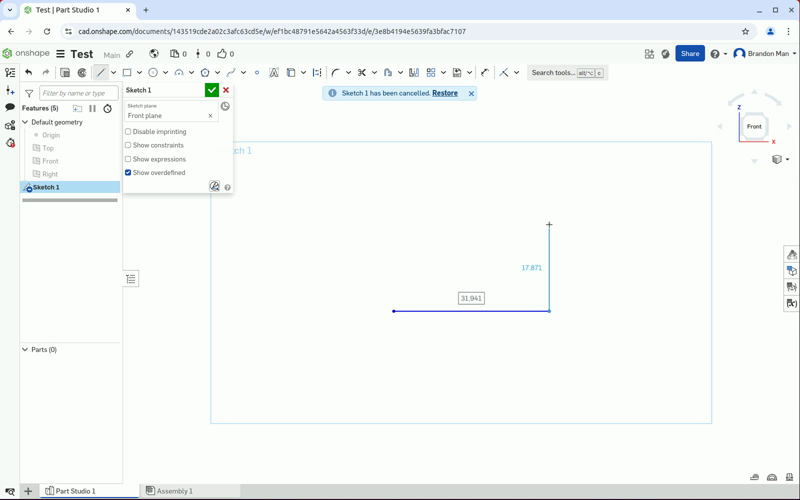
key_down(shift)
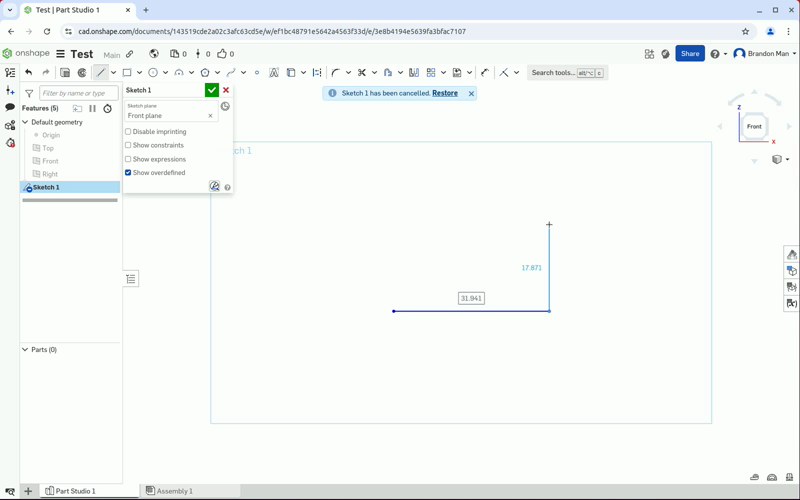
mouse_move(393, 224)
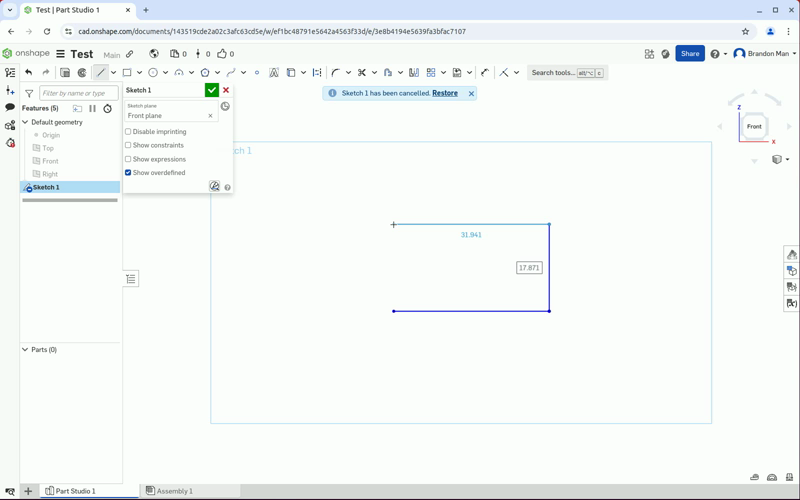
click(393, 224)
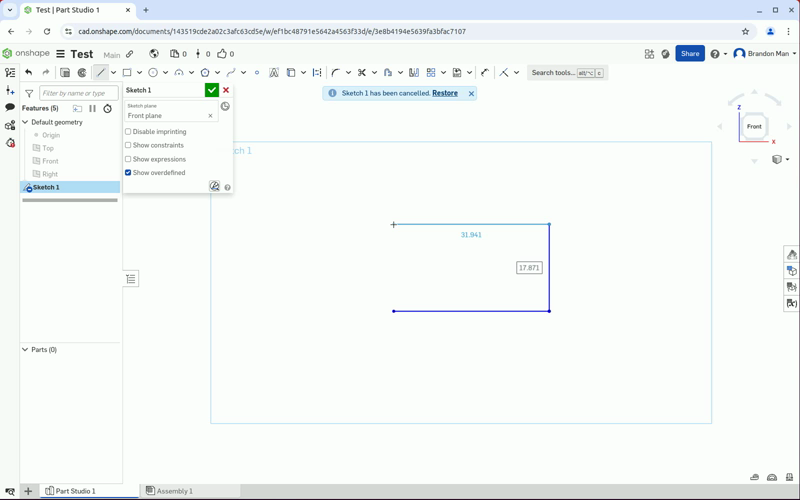
key_up(shift)
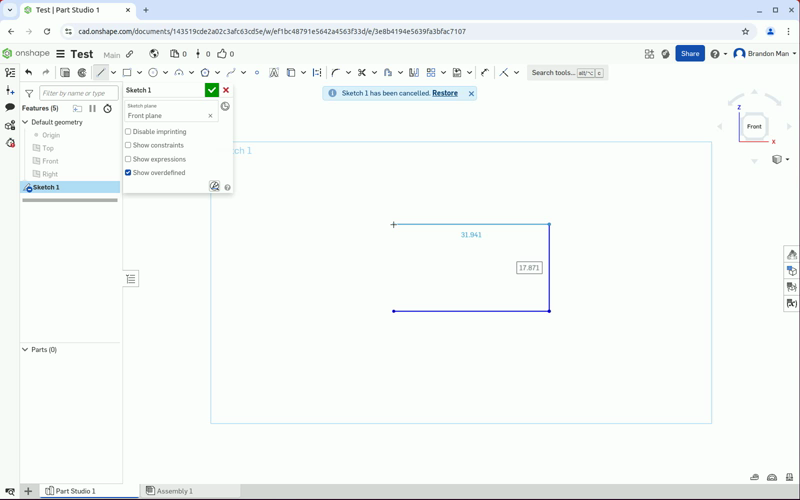
key_down(shift)
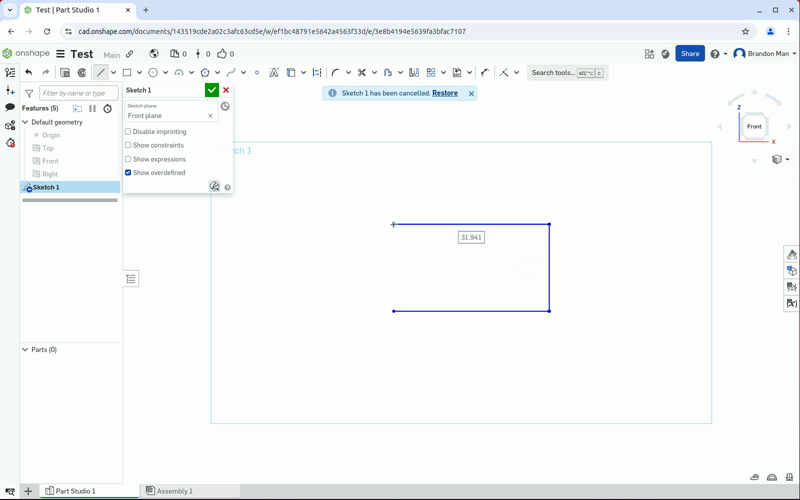
mouse_move(393, 311)
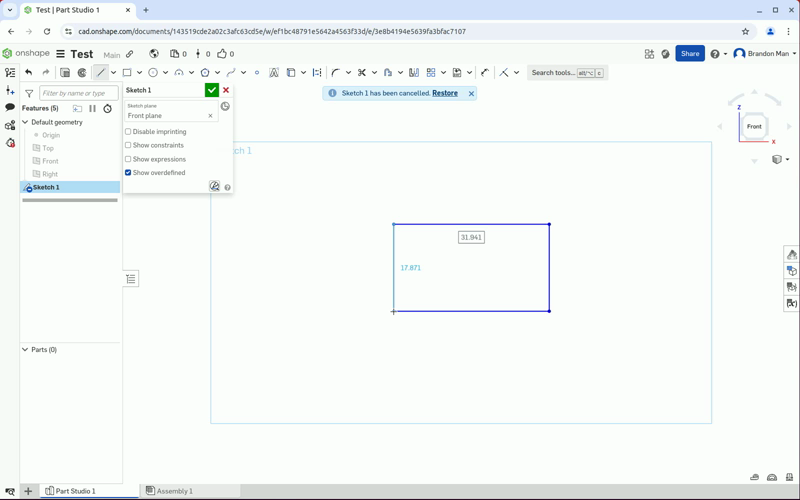
key_up(shift)
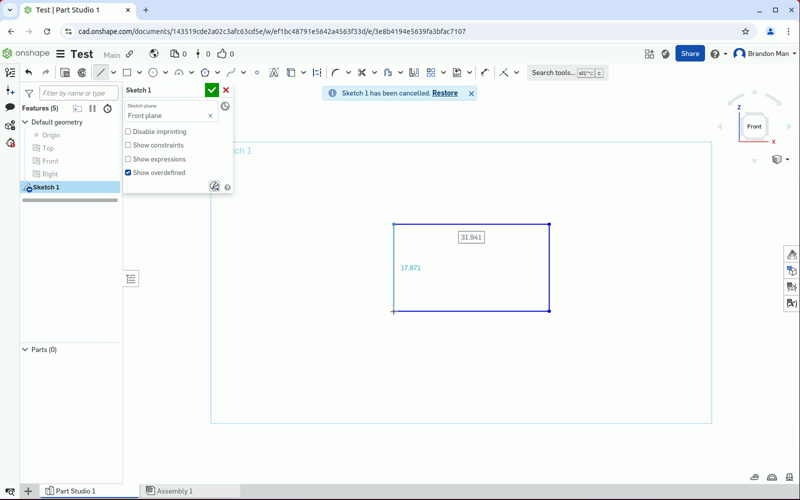
click(393, 311)
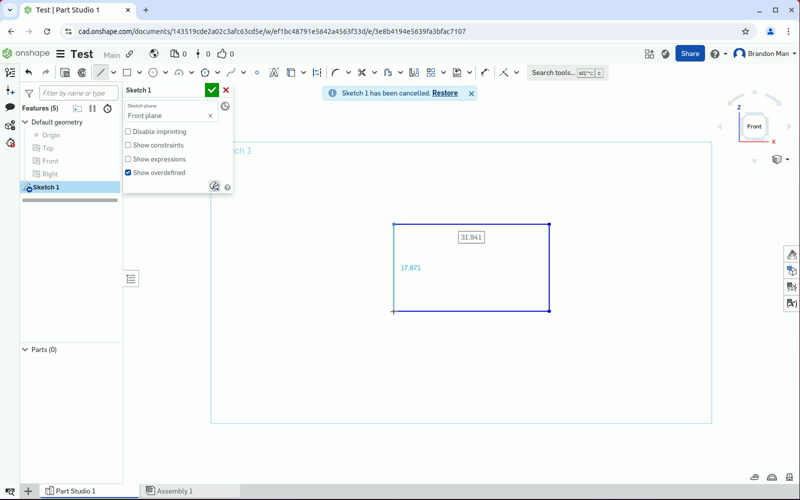
key(esc)
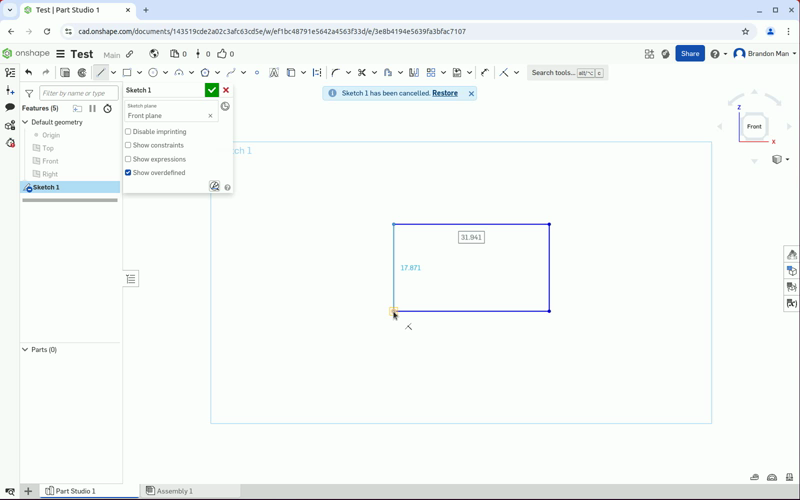
mouse_move(464, 243)
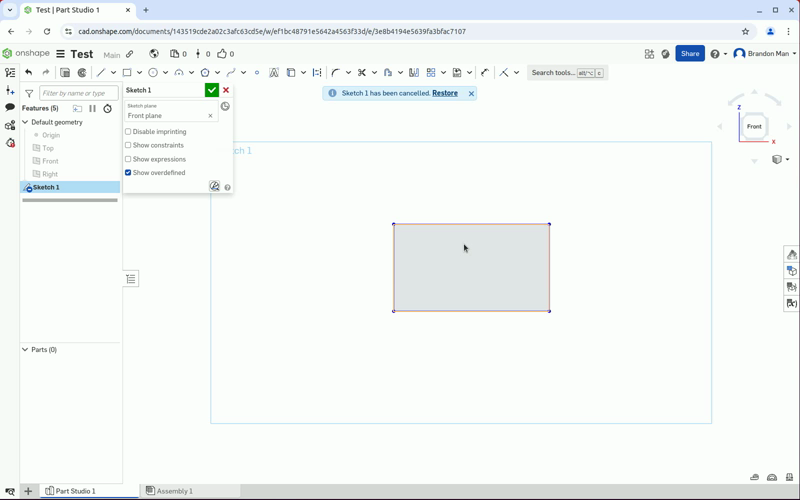
click(464, 243)
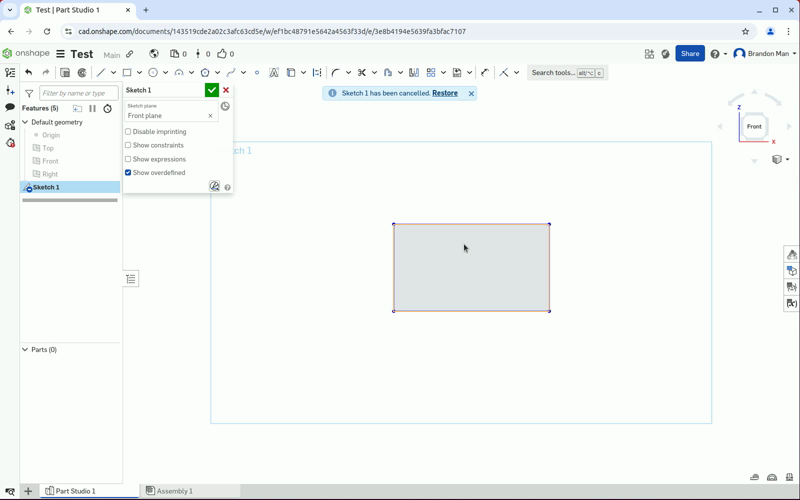
mouse_move(73, 352)
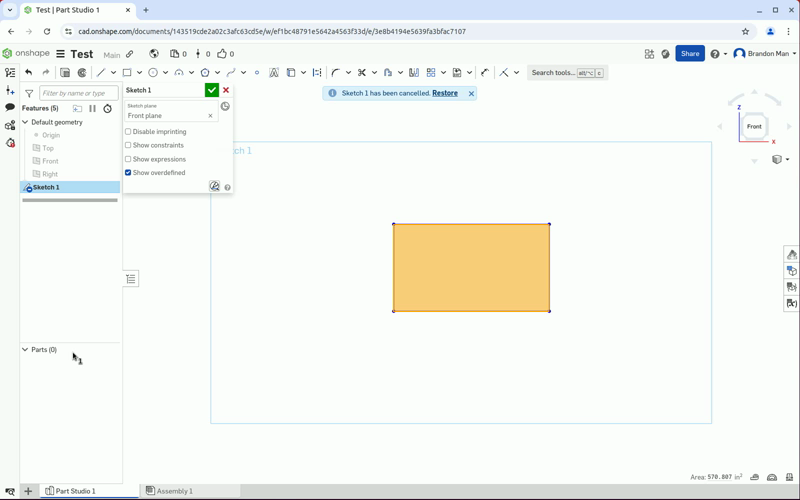
key(shift+y)
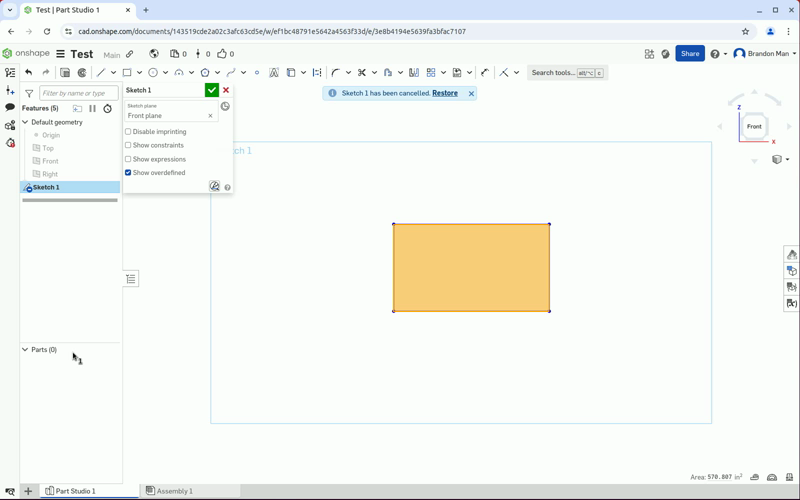
key(shift+e)
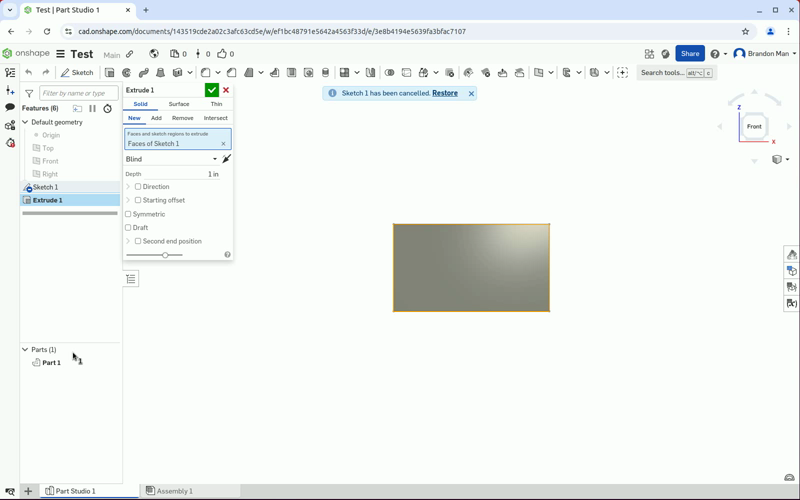
mouse_move(143, 106)
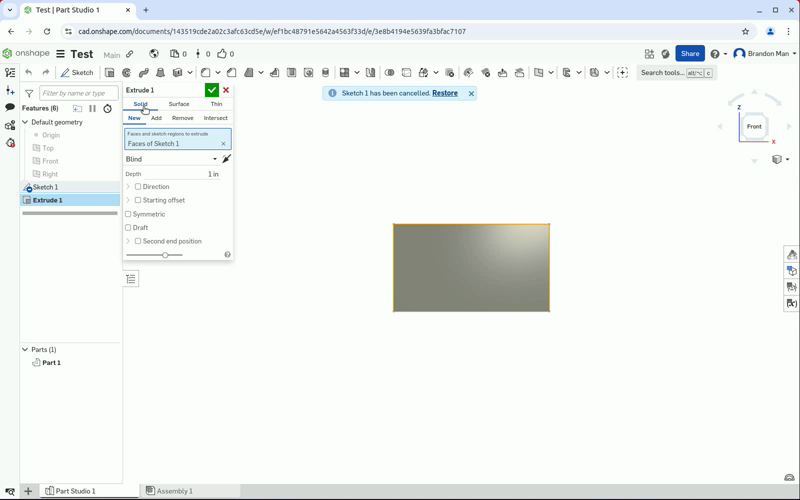
click(143, 106)
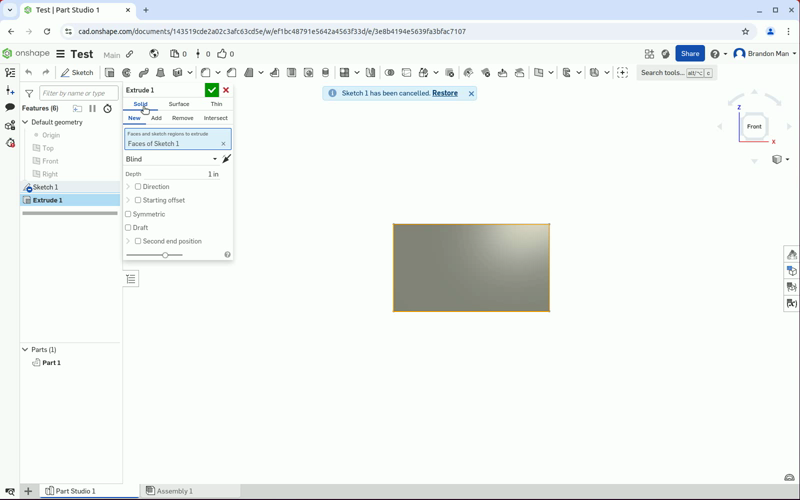
mouse_move(137, 120)
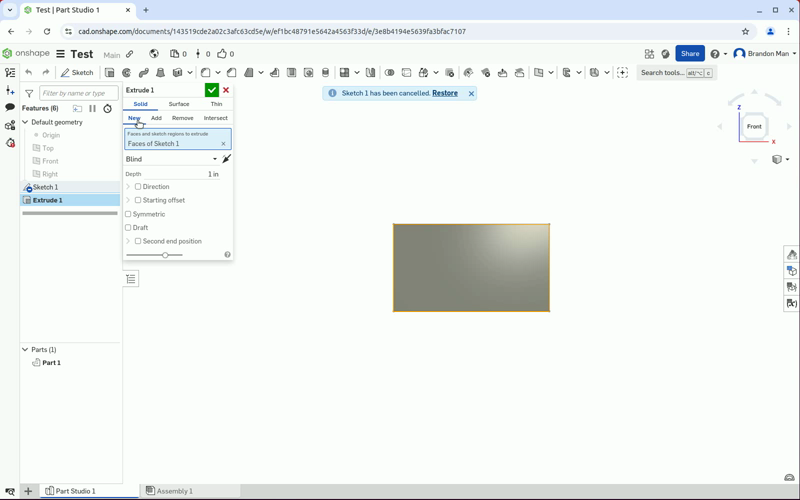
click(137, 120)
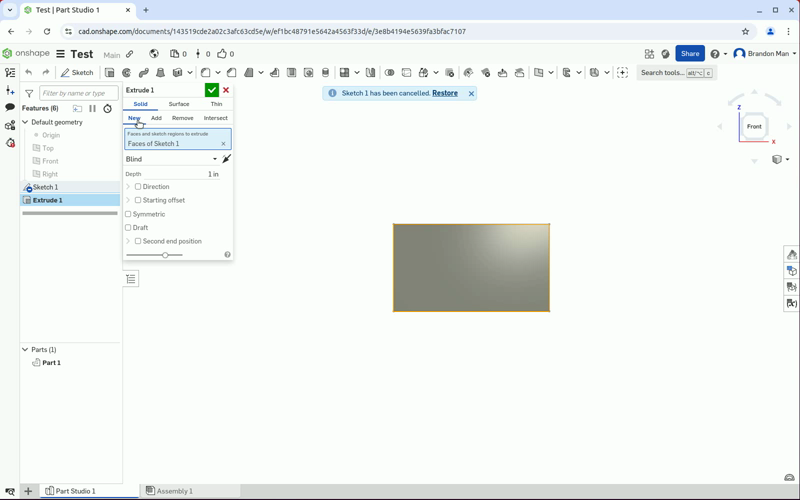
key(tab, 4)
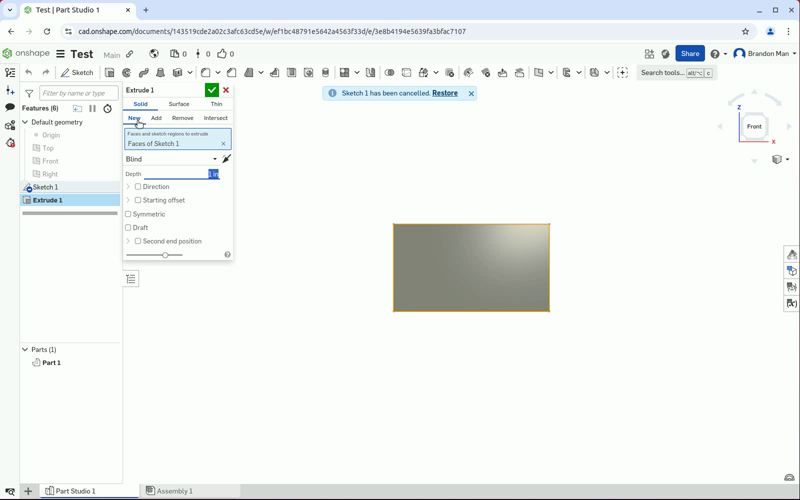
text(23.108)
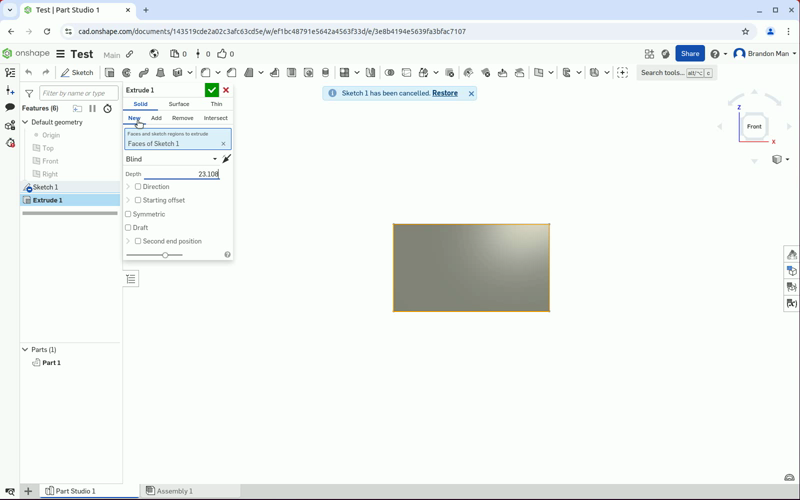
key(enter)
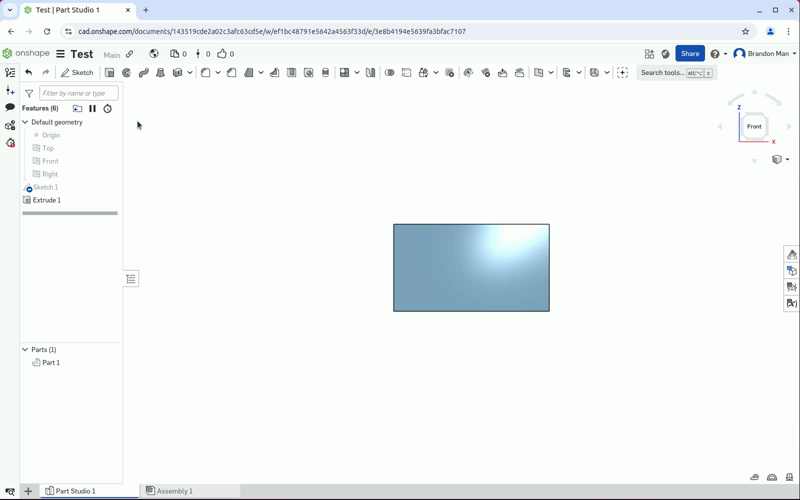
key(shift+h)
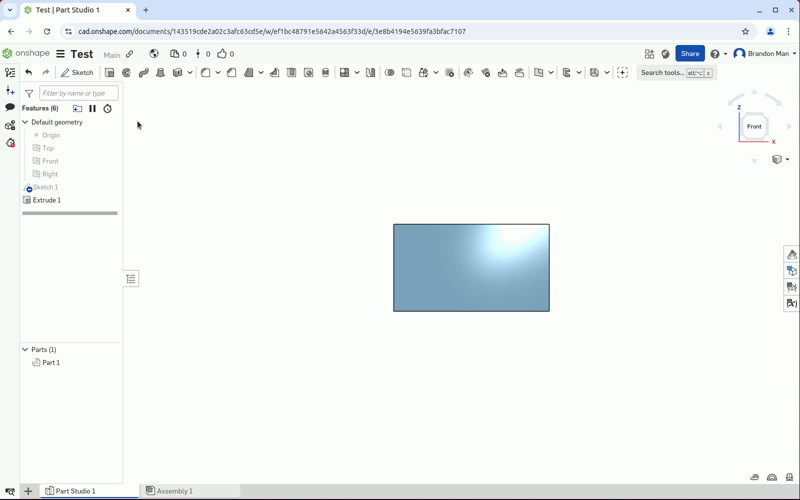
key(shift+h)
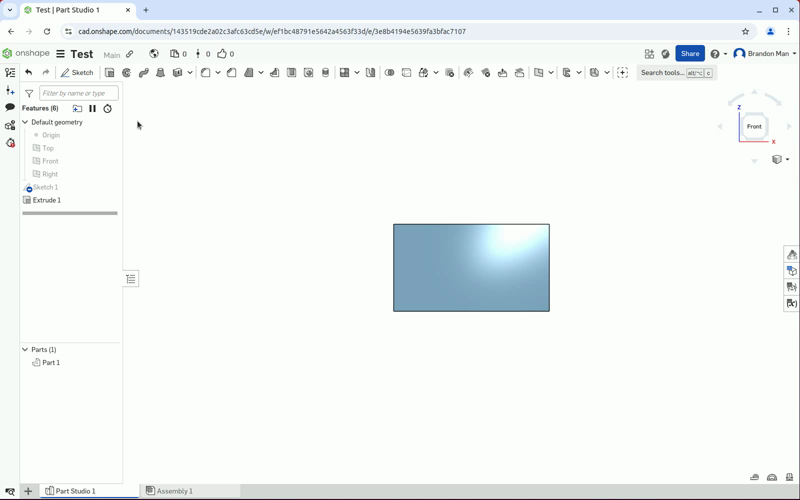
mouse_move(73, 189)
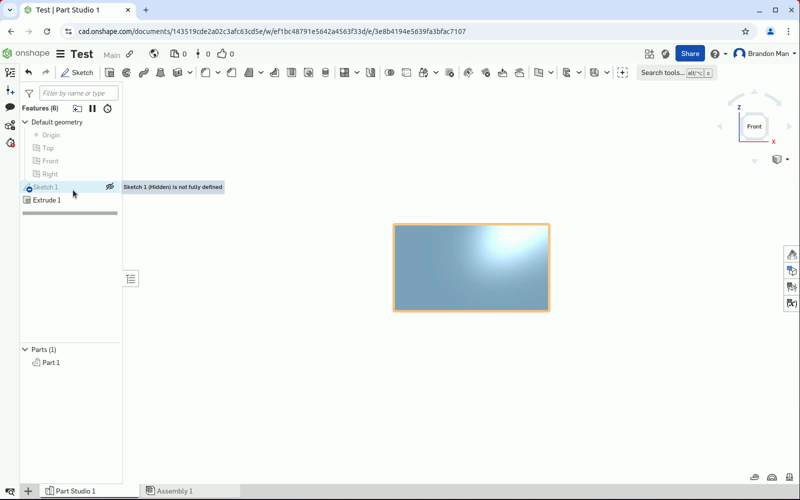
click(73, 189)
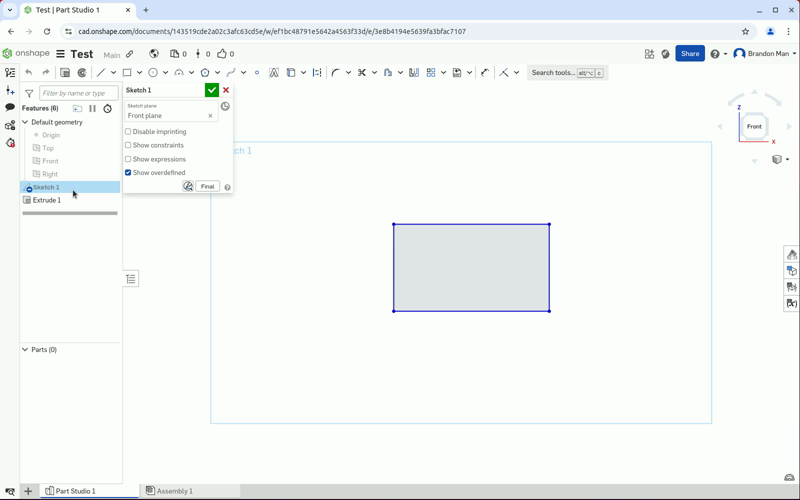
mouse_move(229, 92)
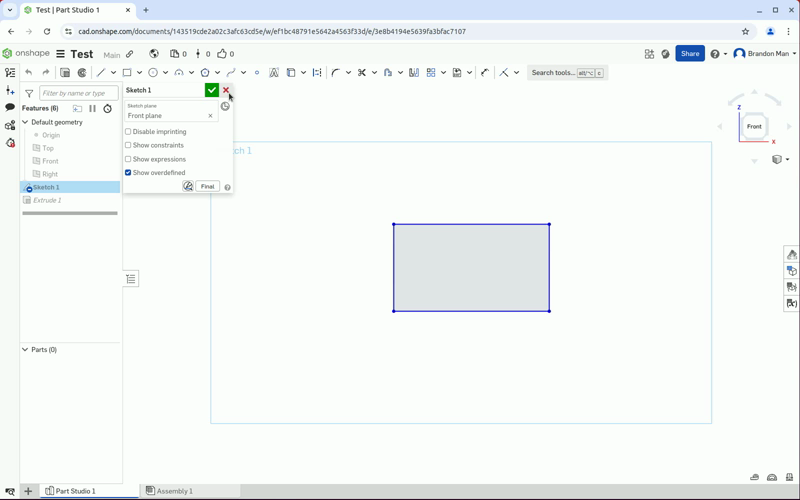
click(229, 92)
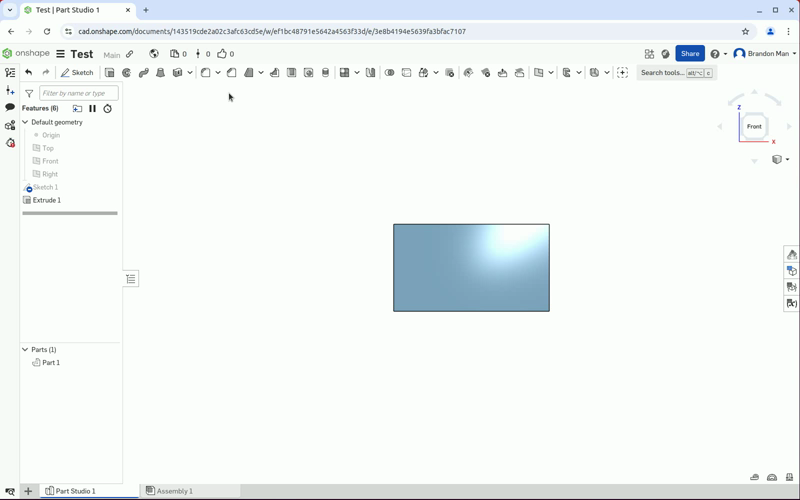
mouse_move(541, 75)
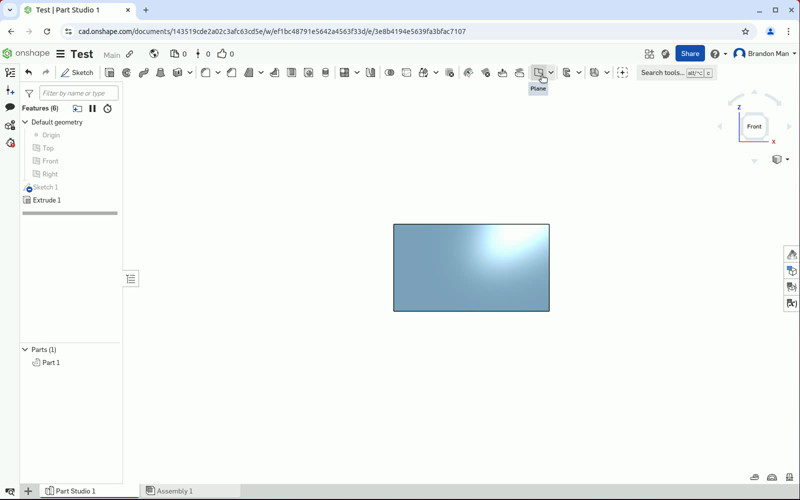
click(541, 75)
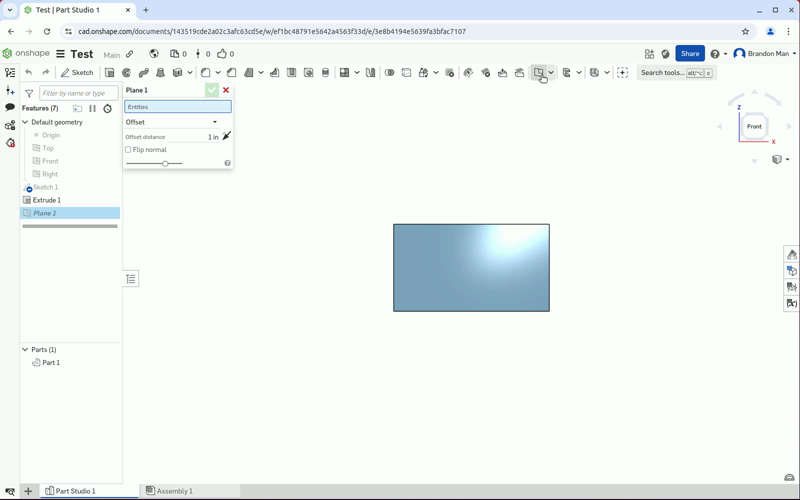
mouse_move(73, 163)
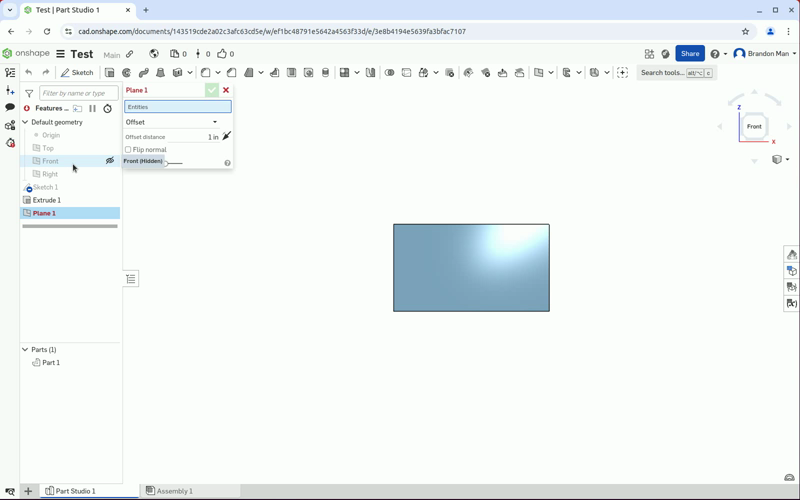
click(73, 163)
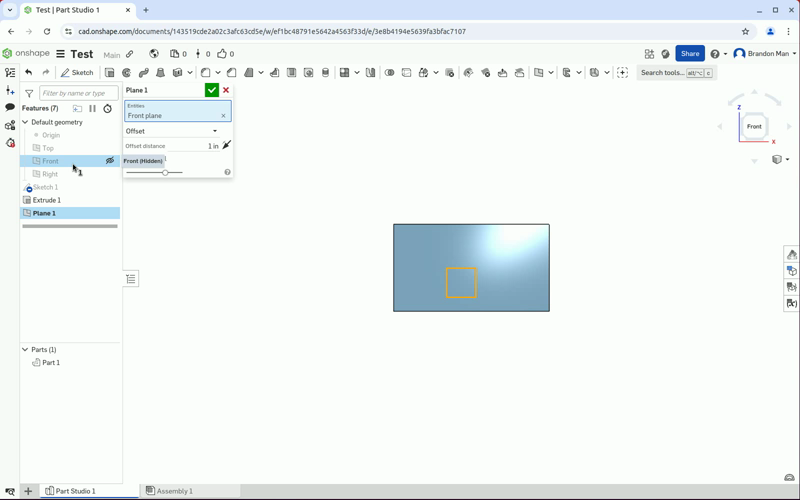
key(tab, 2)
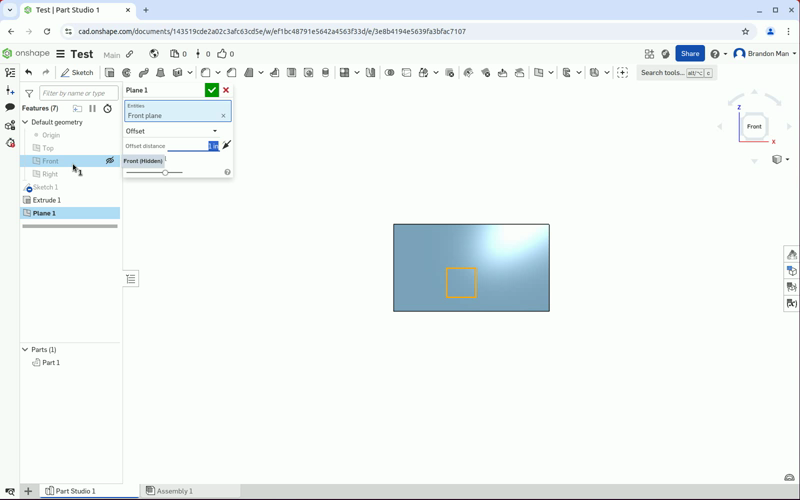
text(23.108)
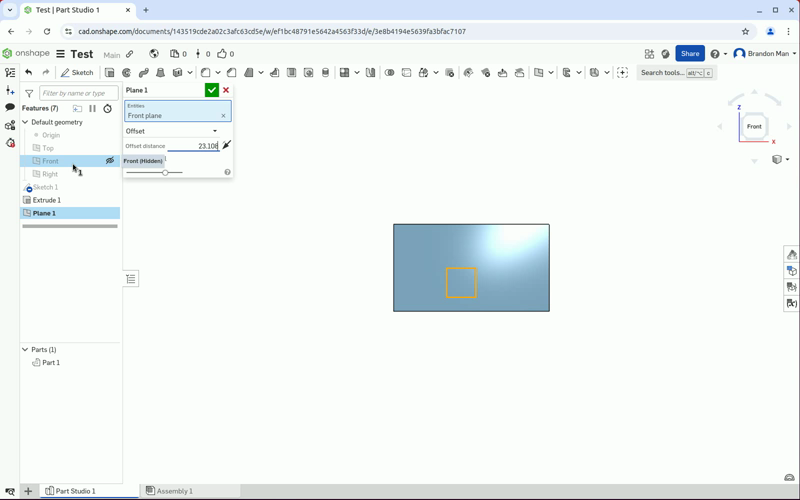
key(enter, 2)
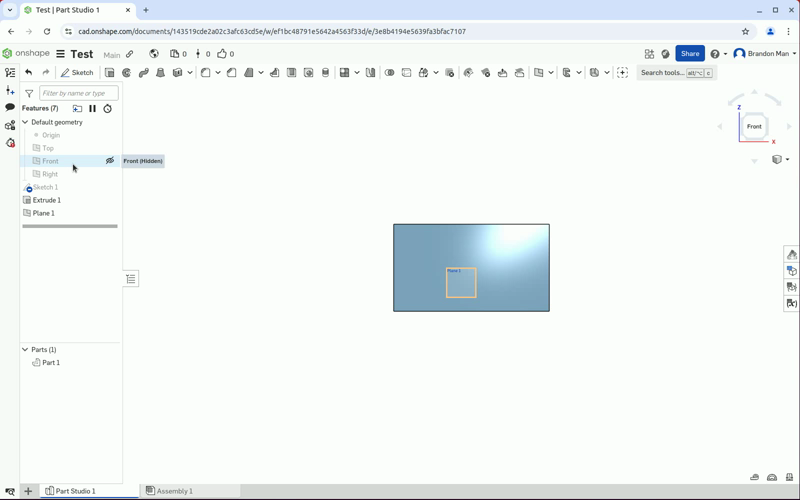
key(shift+s)
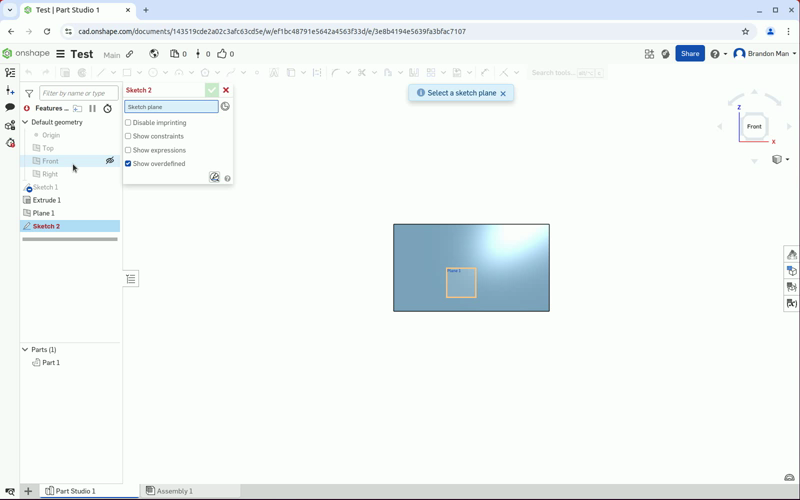
mouse_move(73, 215)
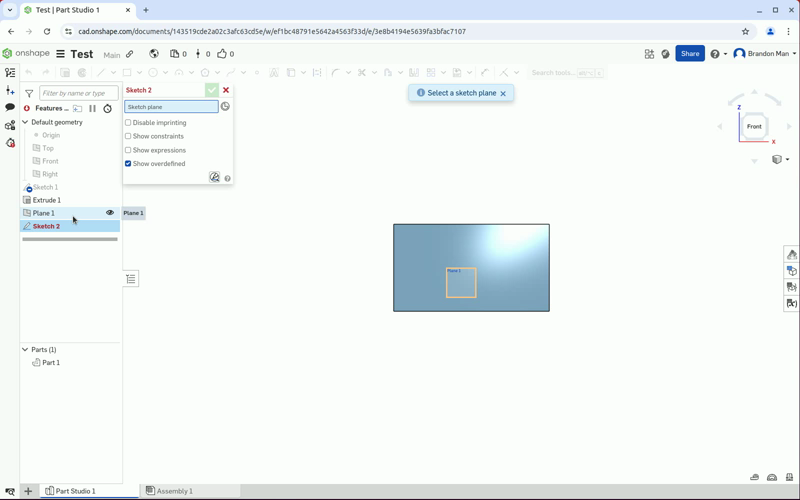
click(73, 215)
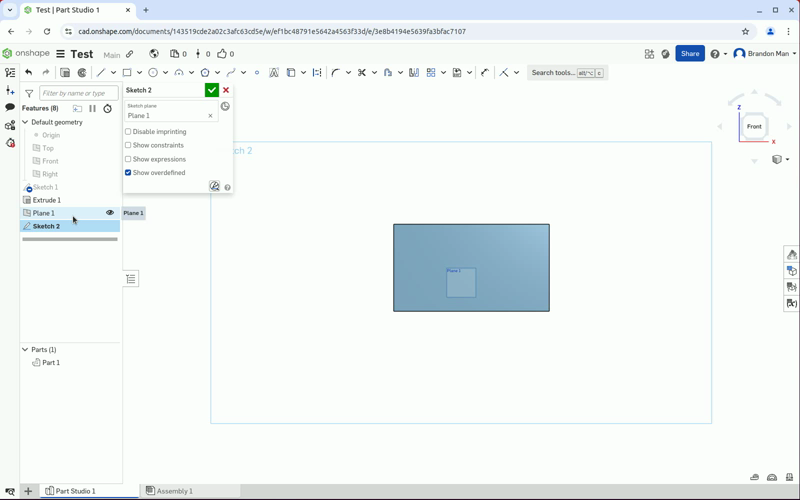
mouse_move(73, 352)
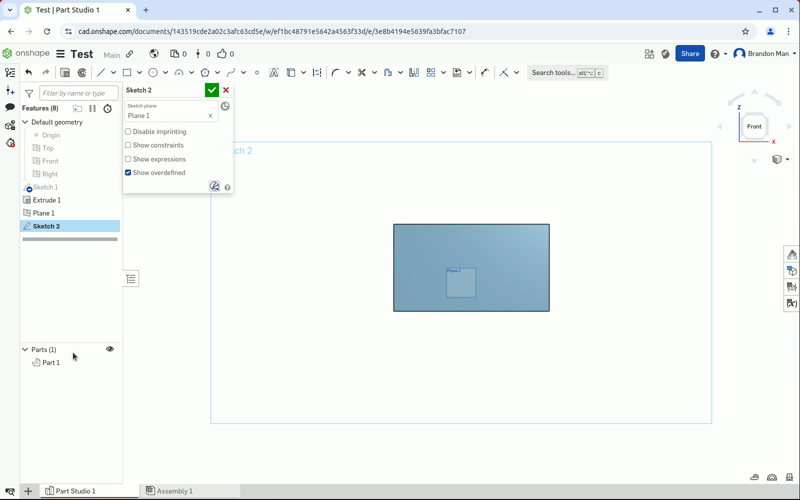
key(y)
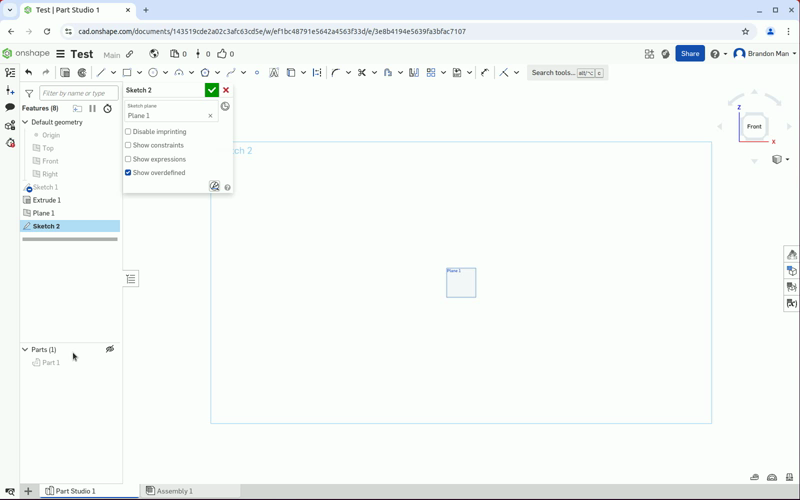
key(c)
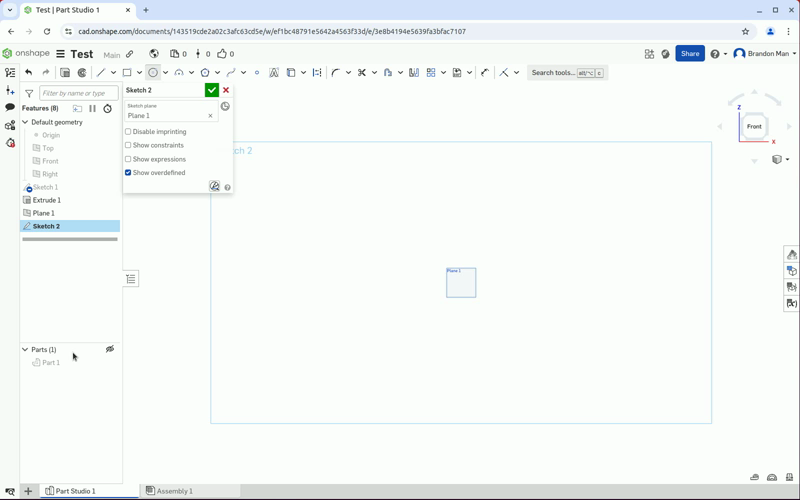
key_down(shift)
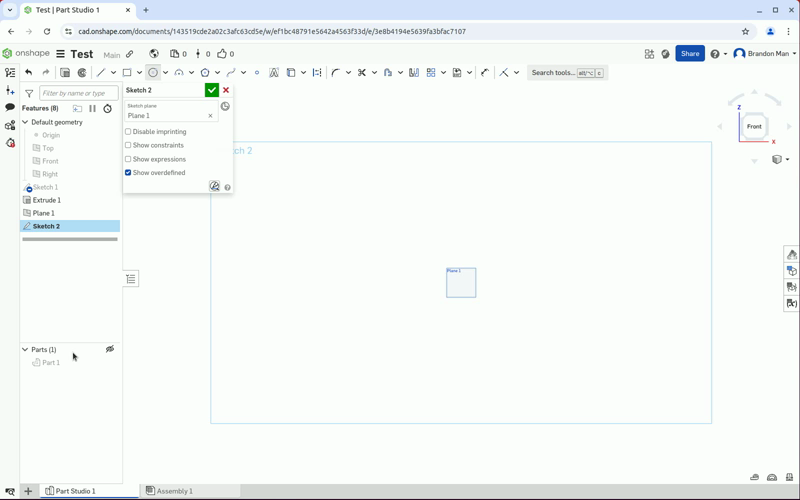
mouse_move(424, 251)
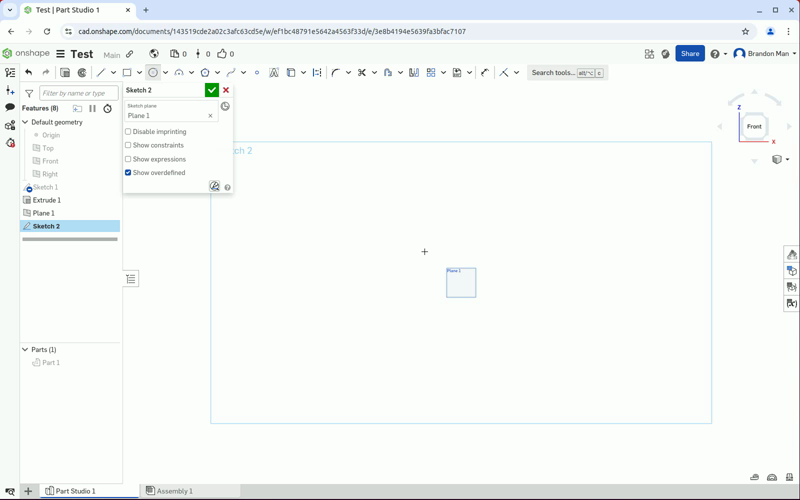
click(424, 251)
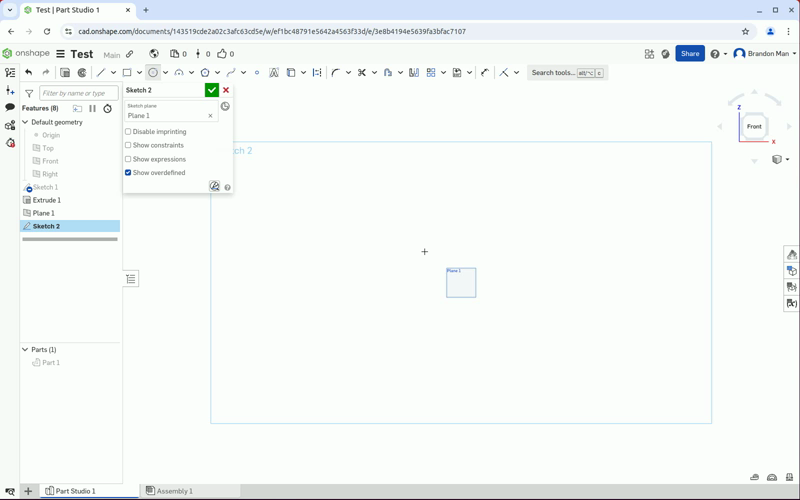
key_up(shift)
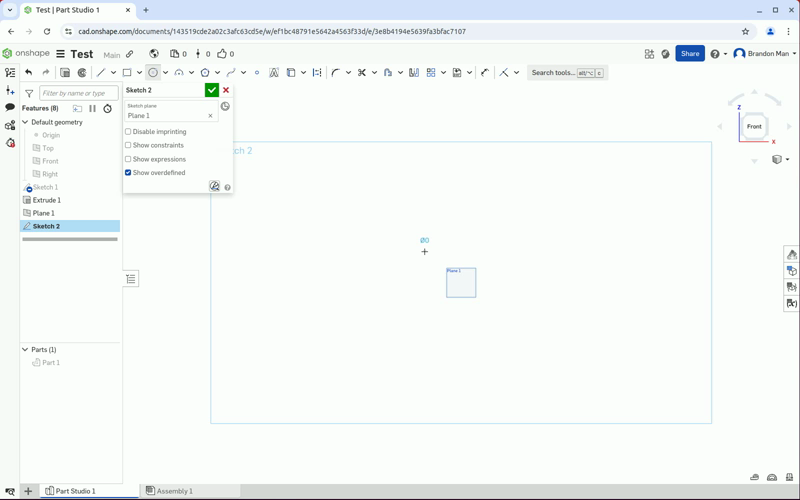
mouse_move(445, 251)
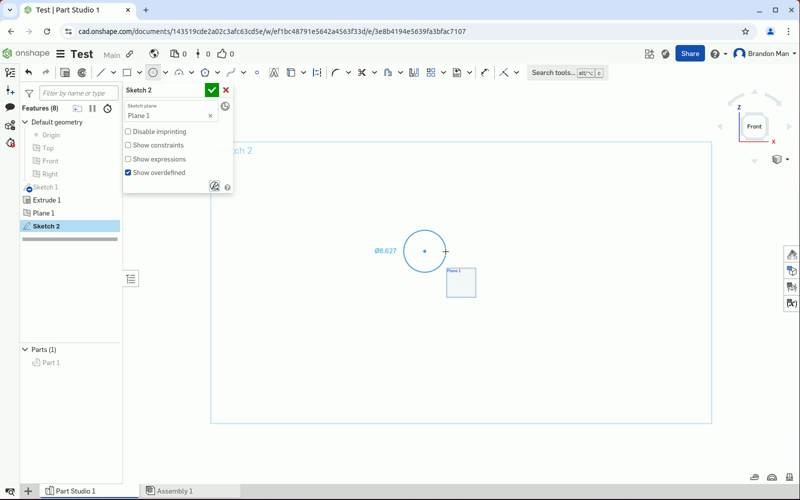
click(445, 251)
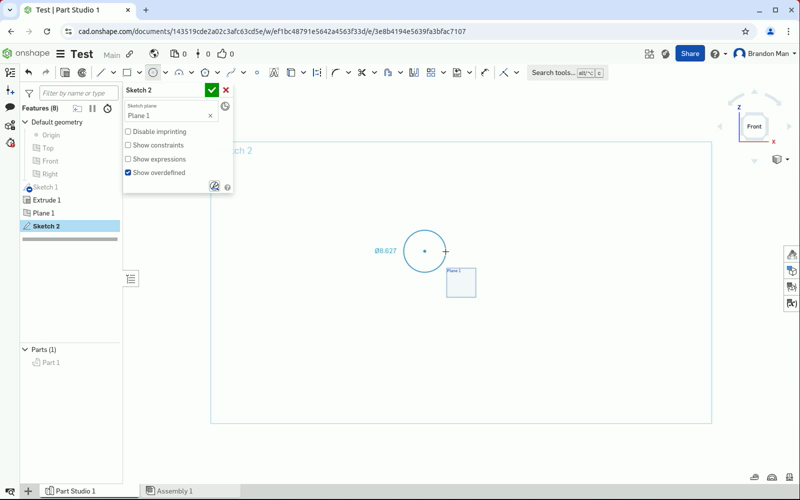
key(esc)
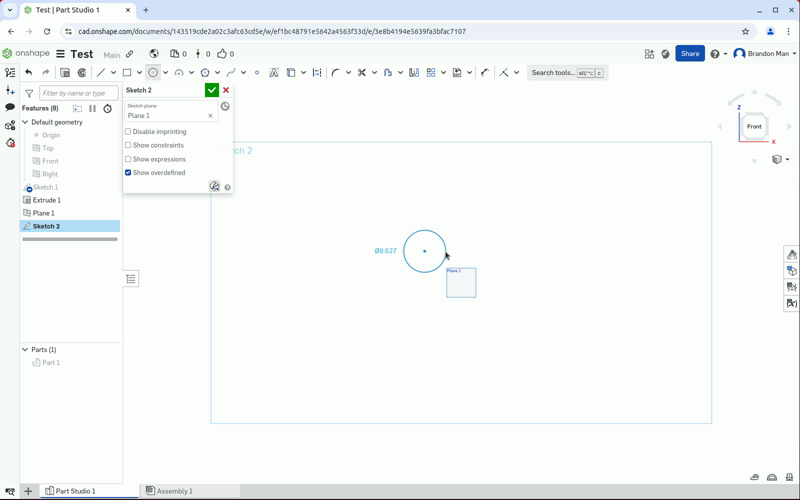
mouse_move(407, 254)
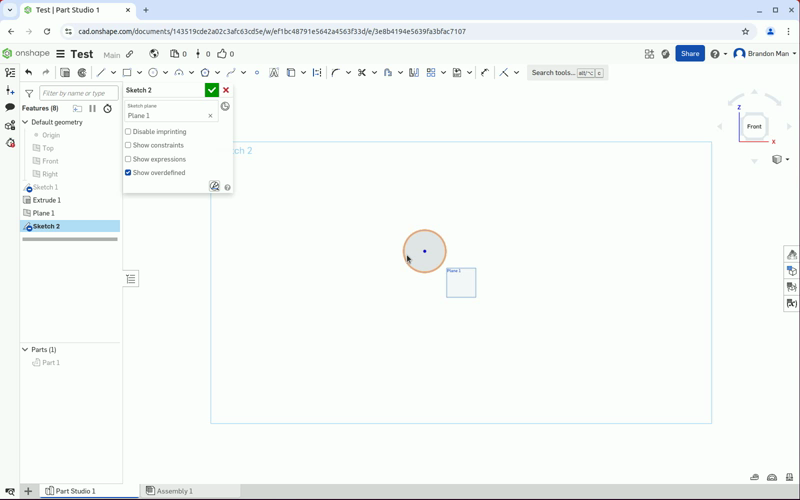
scroll(6)
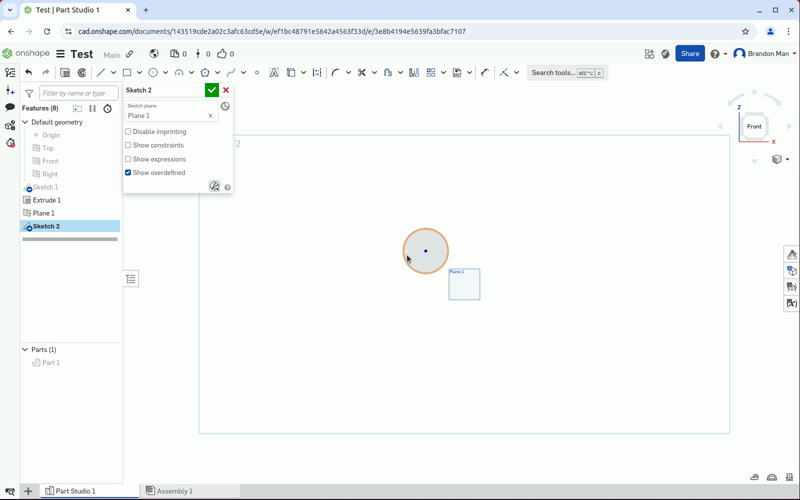
scroll(6)
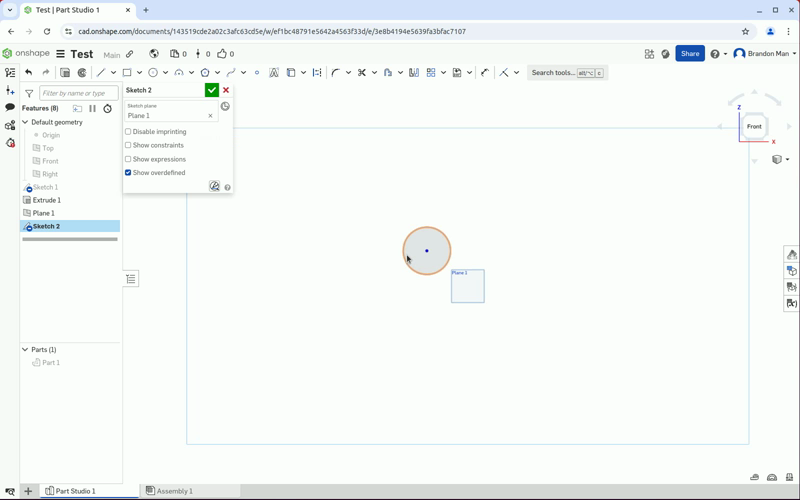
scroll(6)
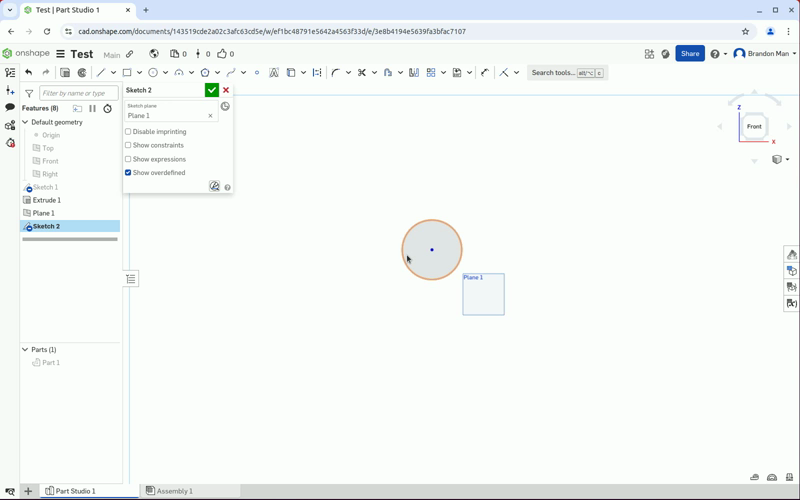
scroll(6)
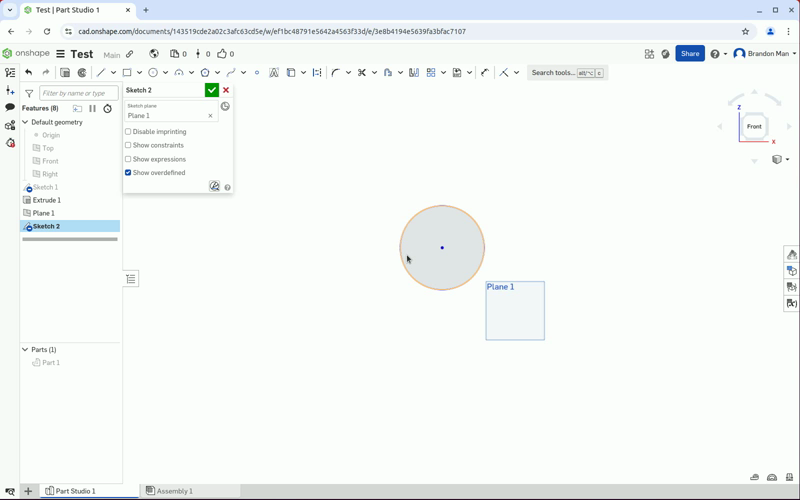
scroll(6)
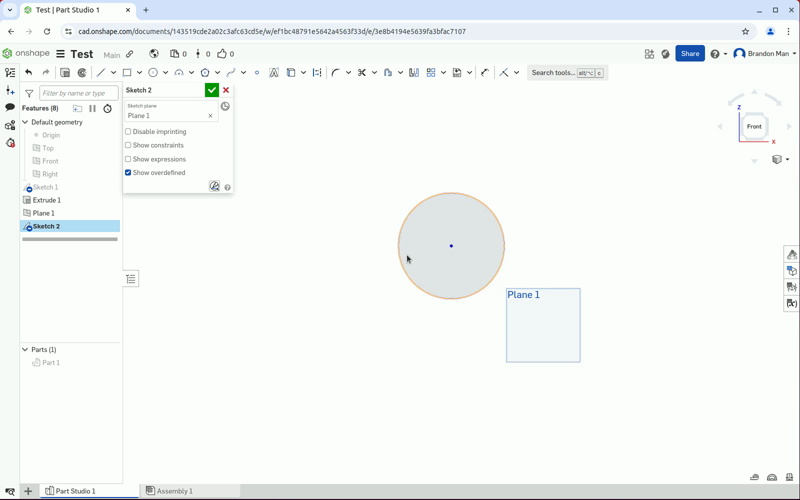
scroll(6)
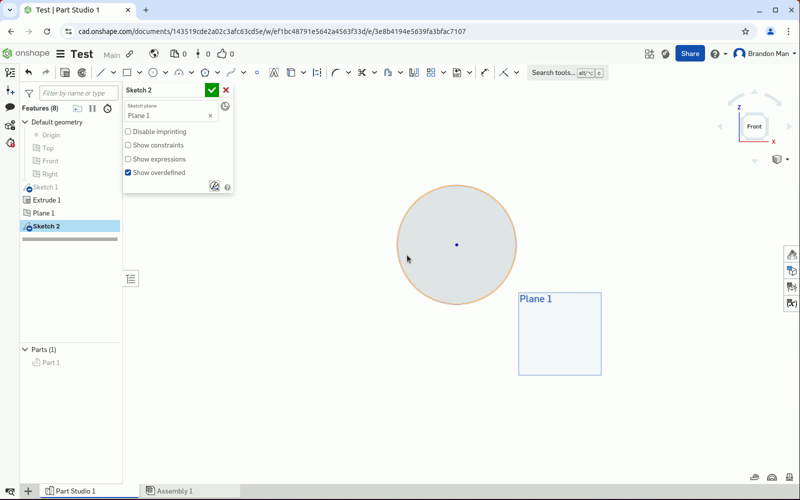
scroll(6)
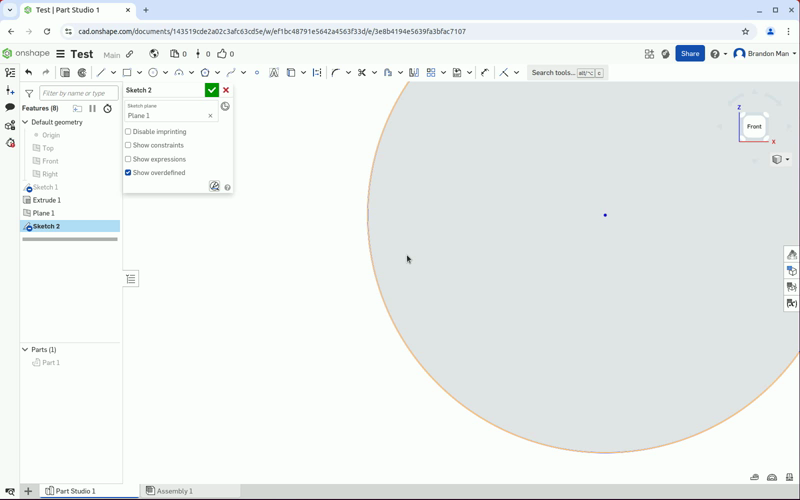
click(407, 254)
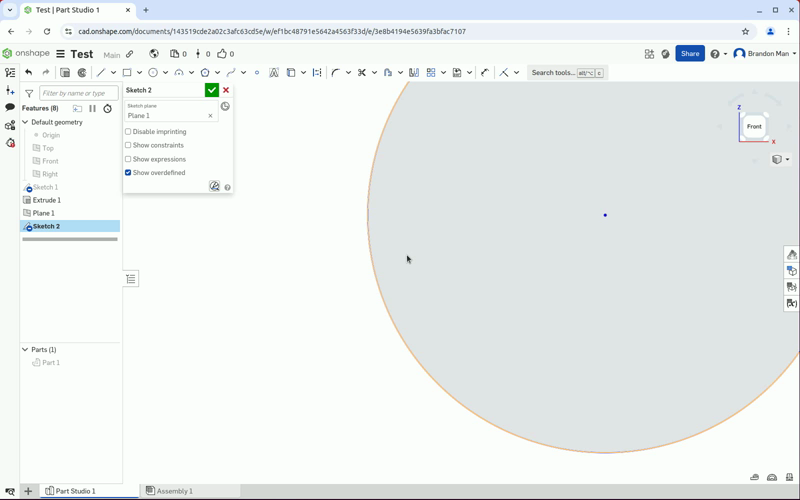
scroll(-6)
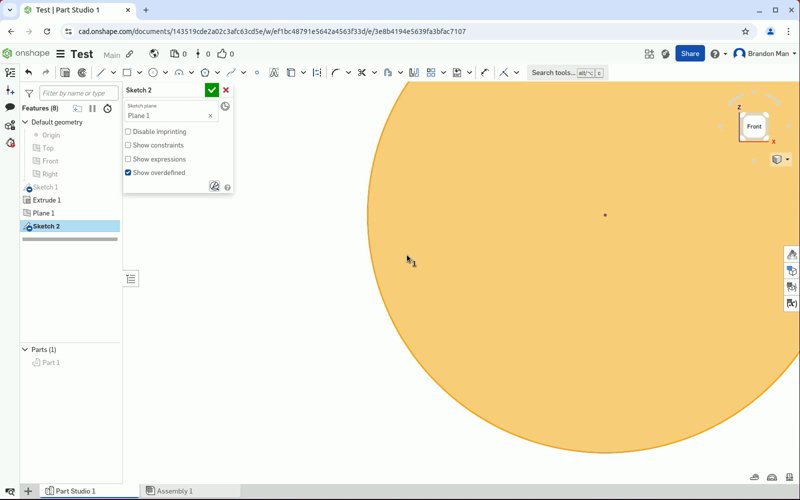
scroll(-6)
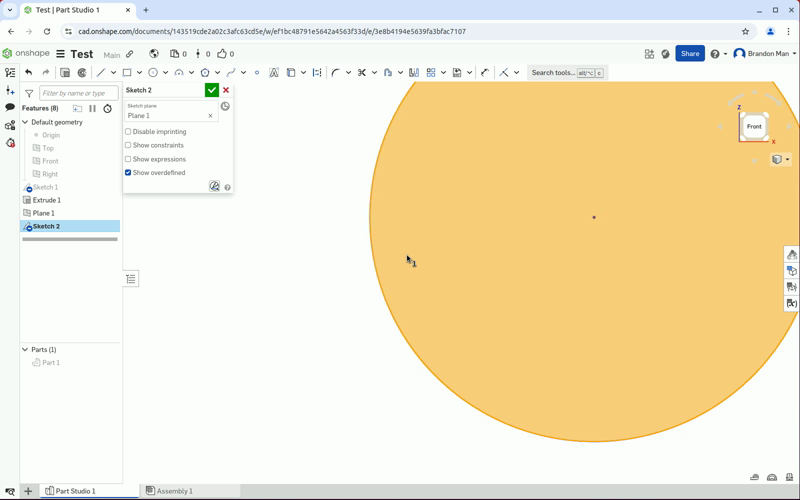
scroll(-6)
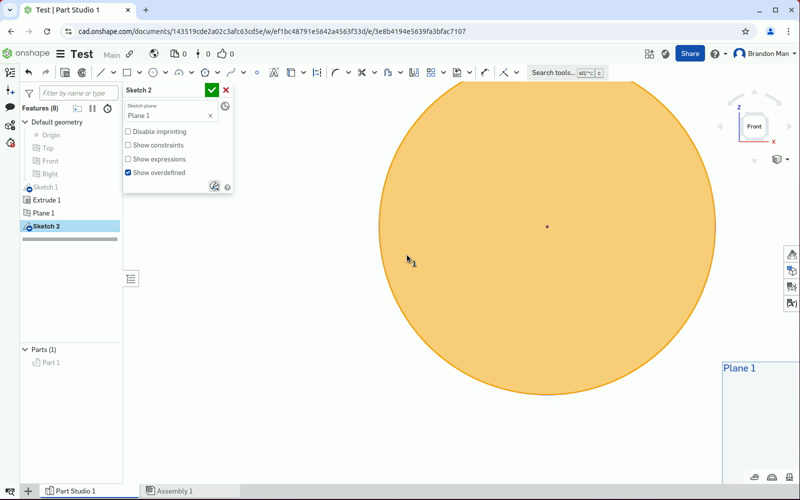
scroll(-6)
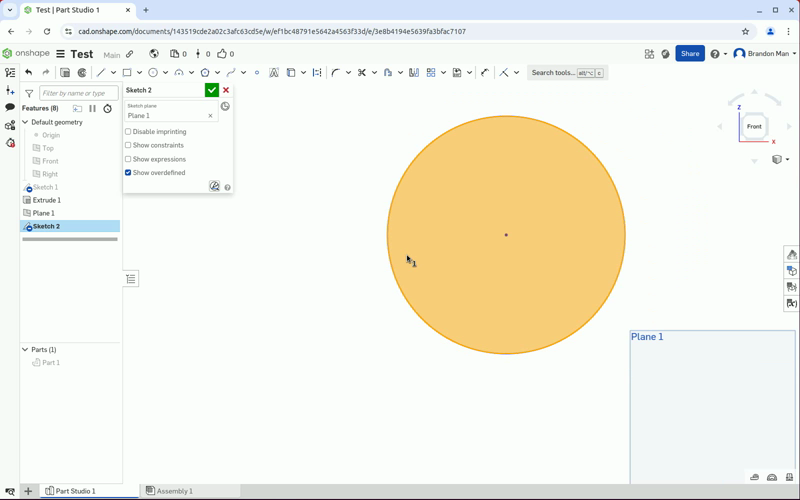
scroll(-6)
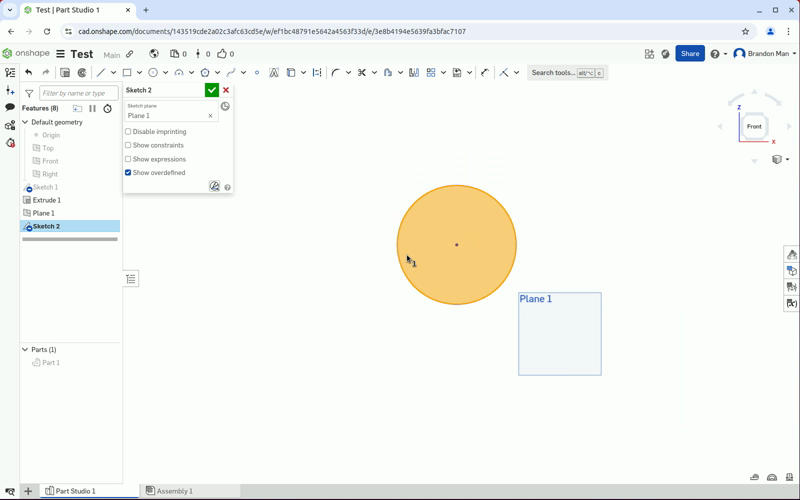
scroll(-6)
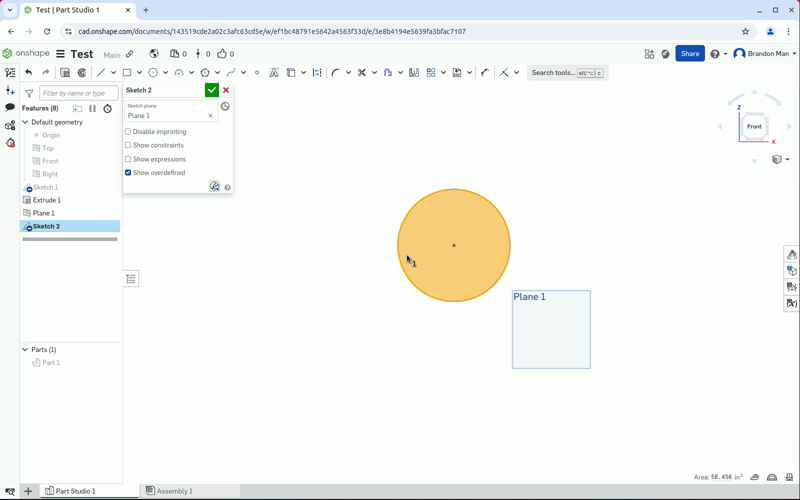
scroll(-6)
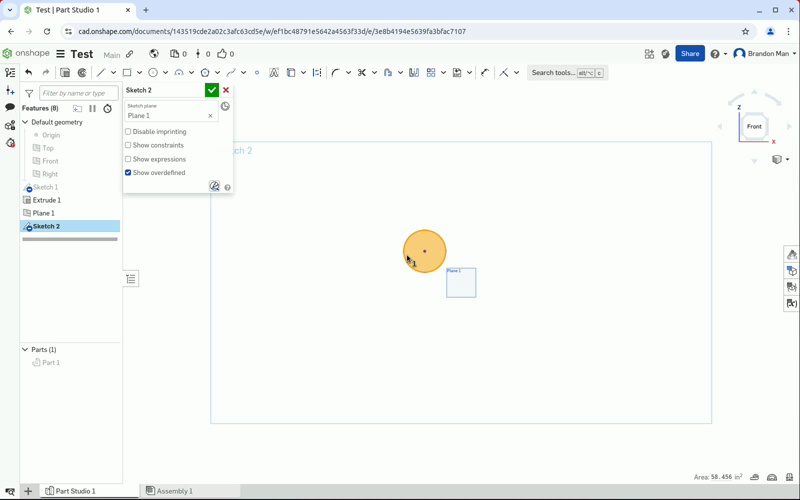
mouse_move(73, 352)
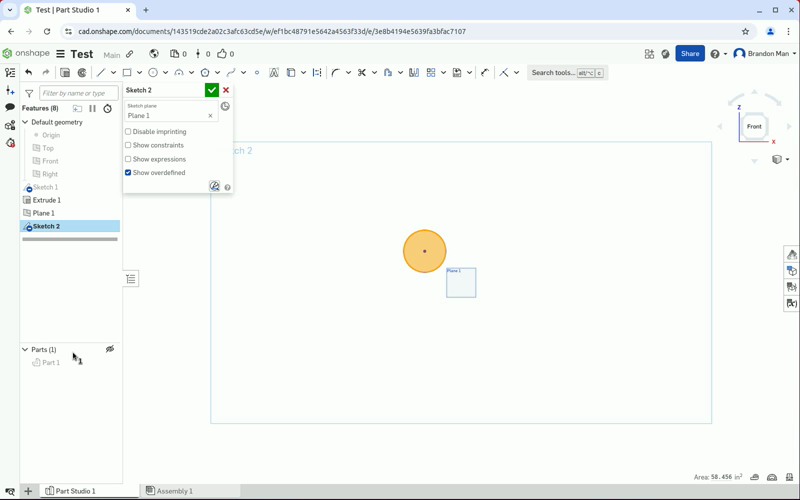
key(shift+y)
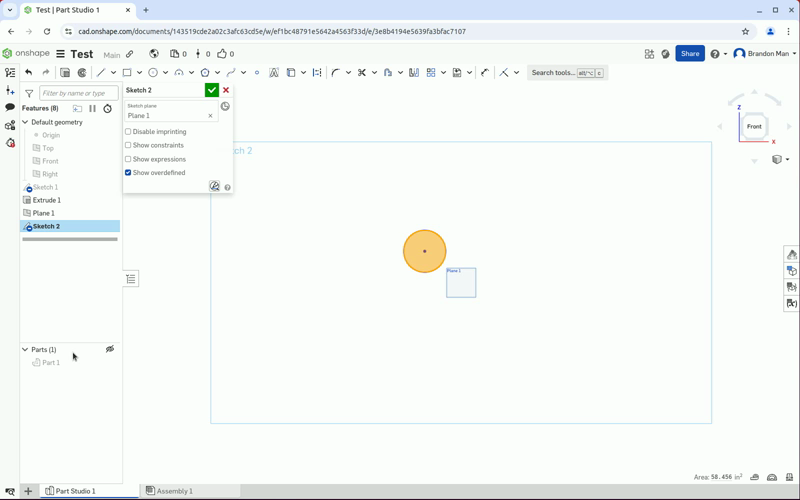
key(shift+e)
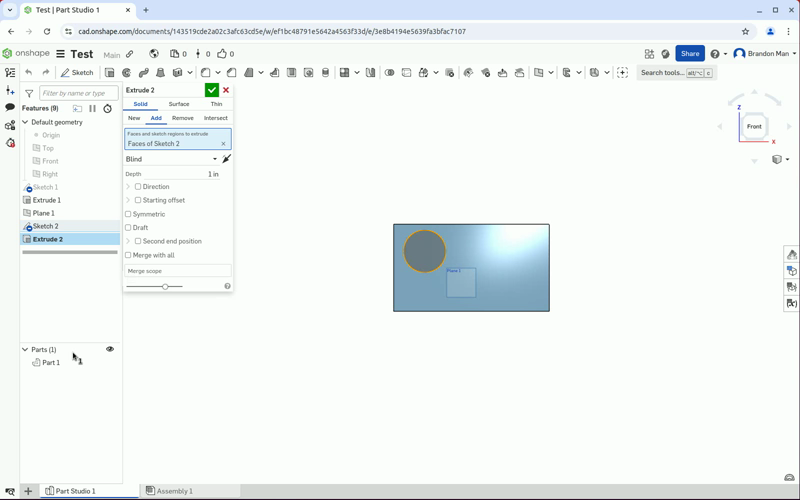
mouse_move(143, 106)
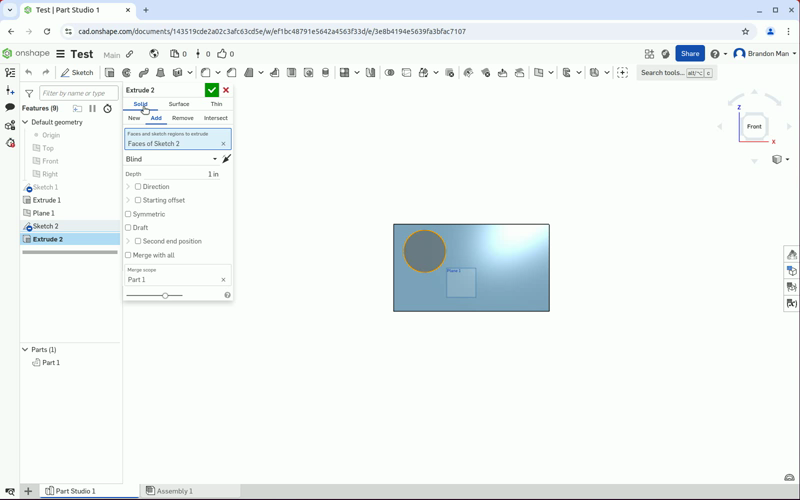
click(143, 106)
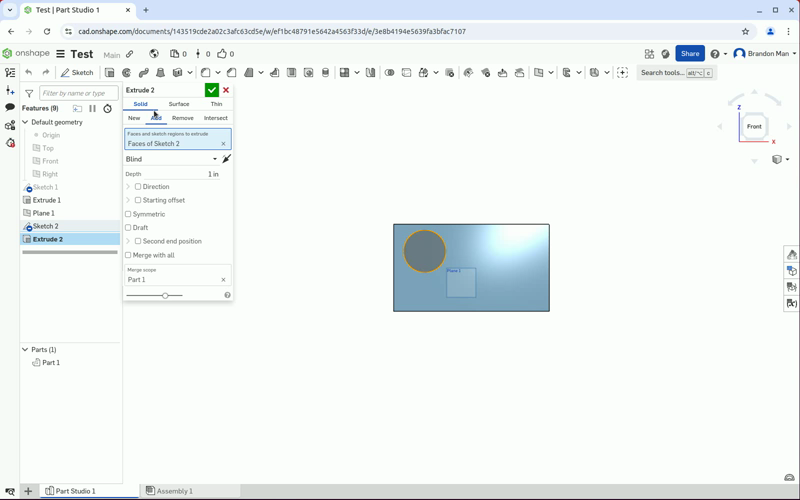
mouse_move(186, 120)
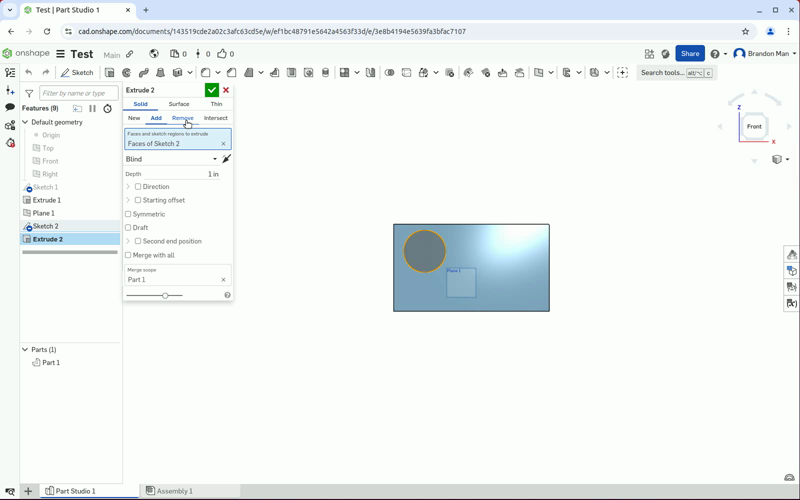
click(186, 120)
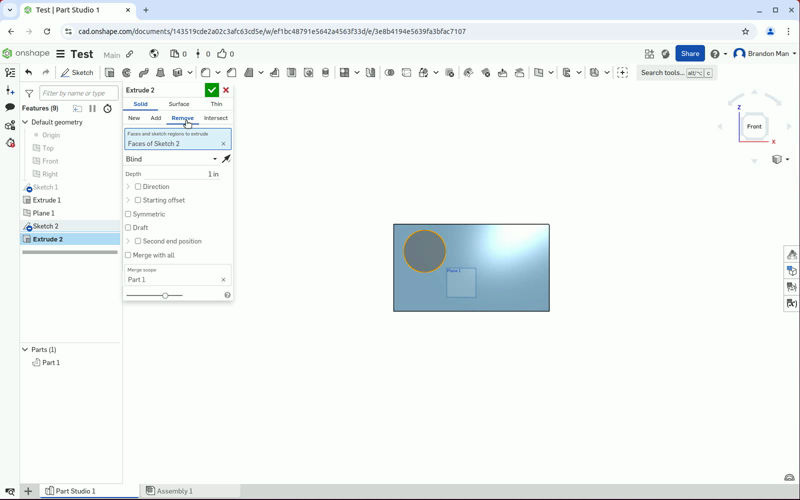
key(tab, 4)
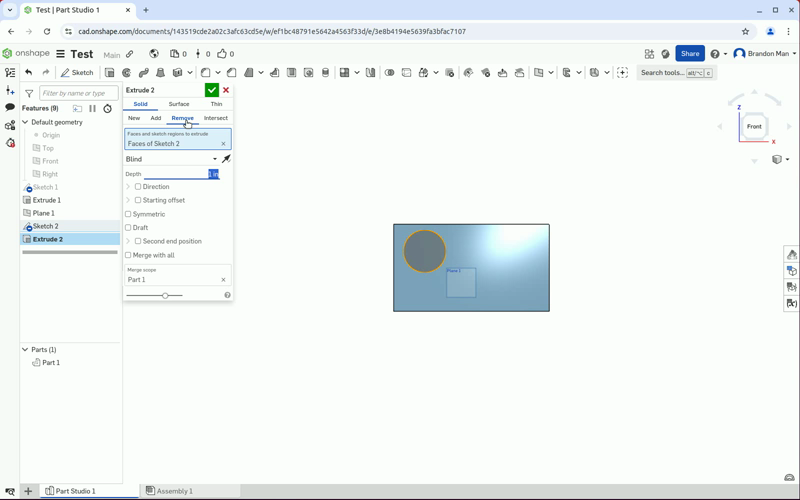
text(5.055)
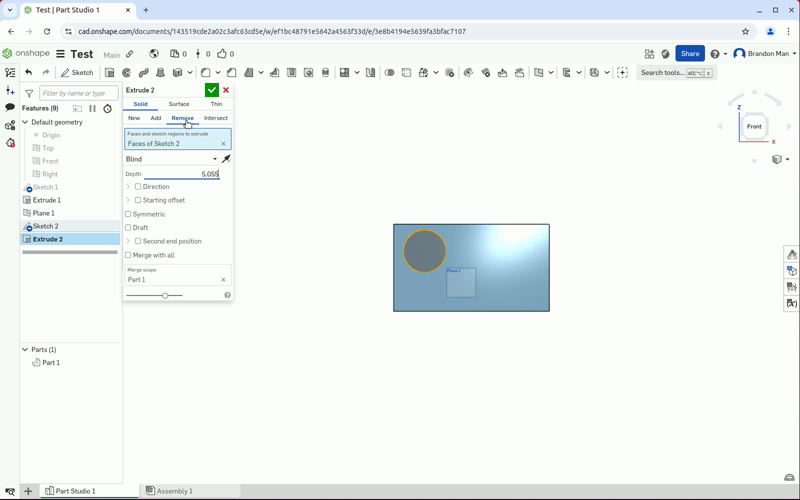
key(tab, 6)
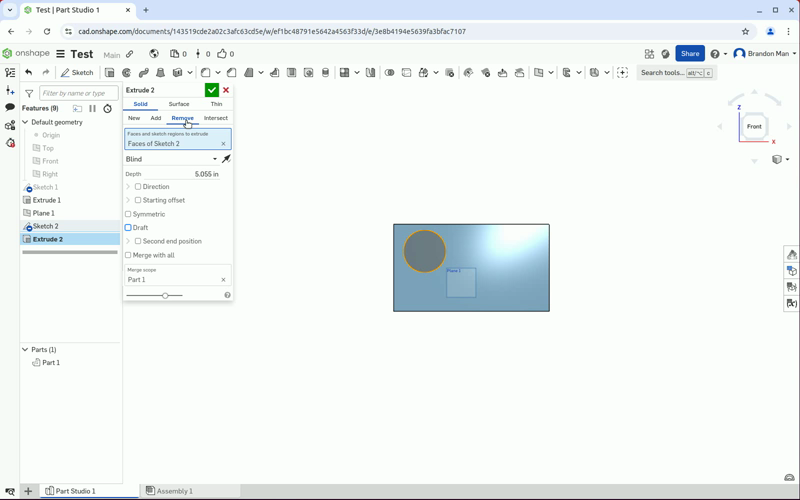
key(space)
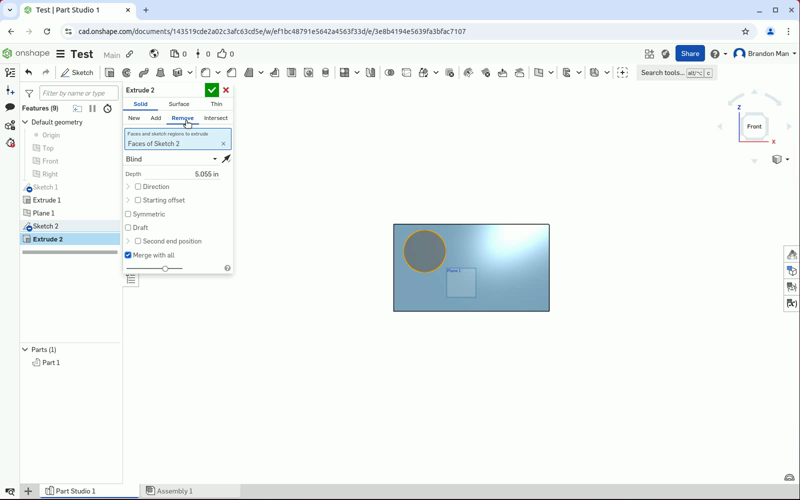
key(enter)
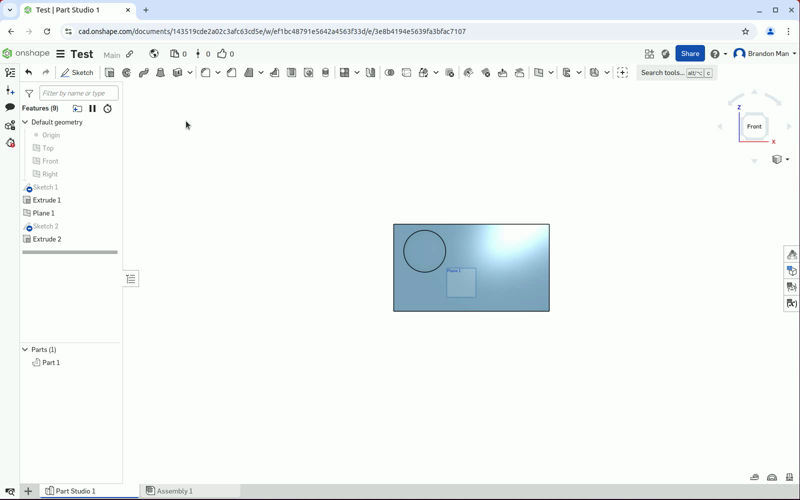
key(shift+h)
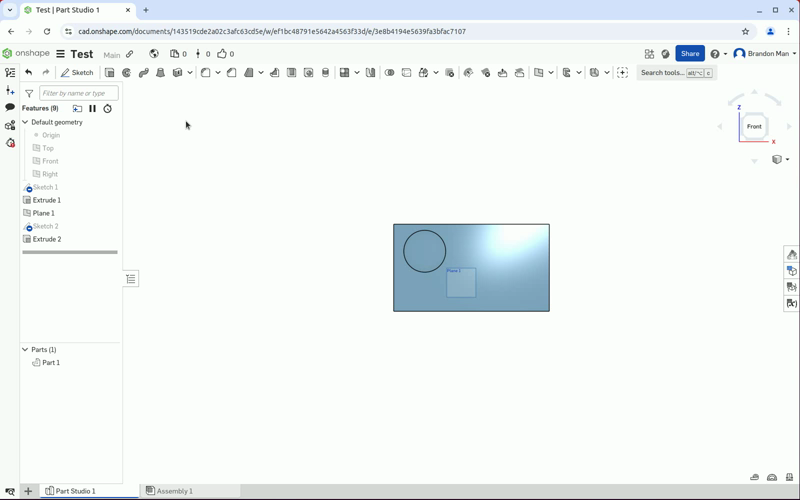
key(shift+h)
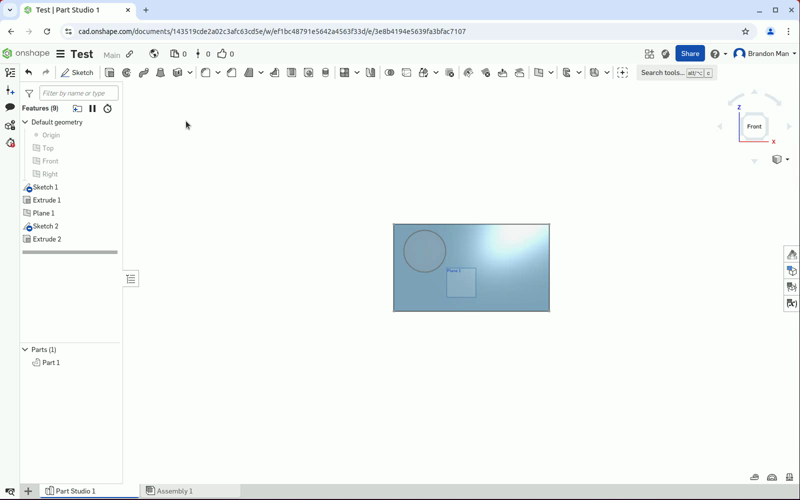
key(shift+7)
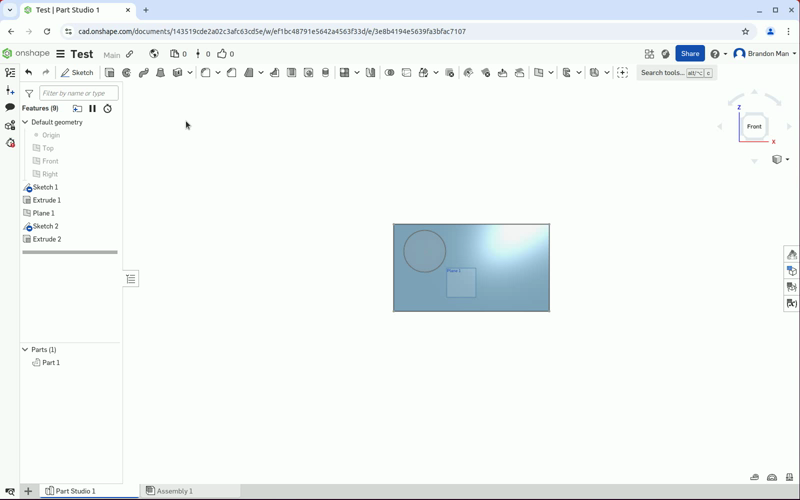
key(left, 2)
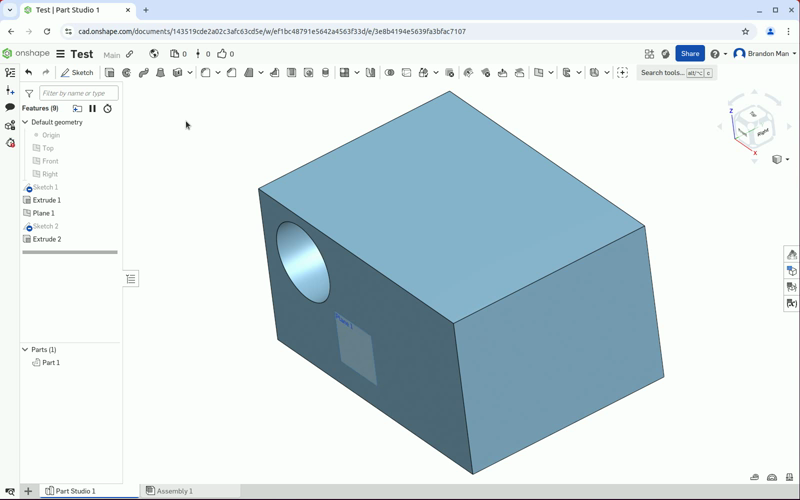
key(down, 2)
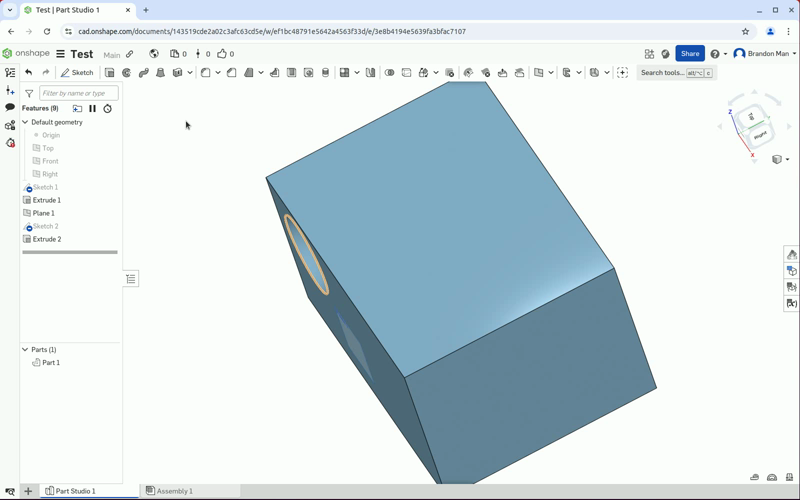
key(up, 2)
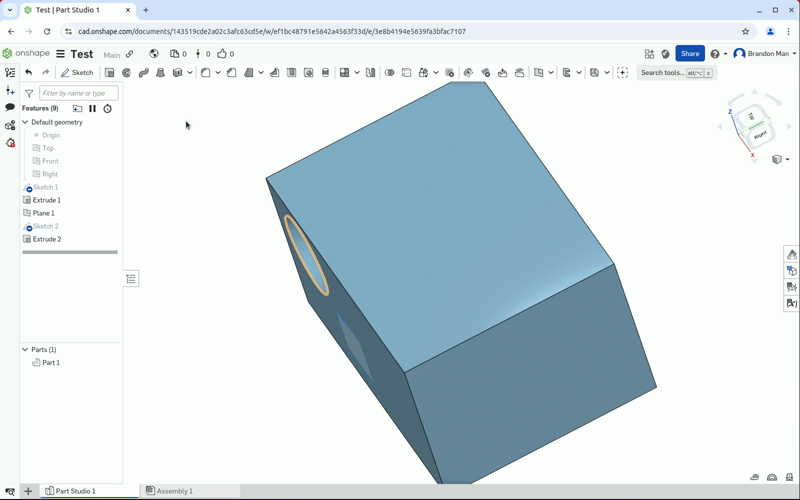
key(right, 2)
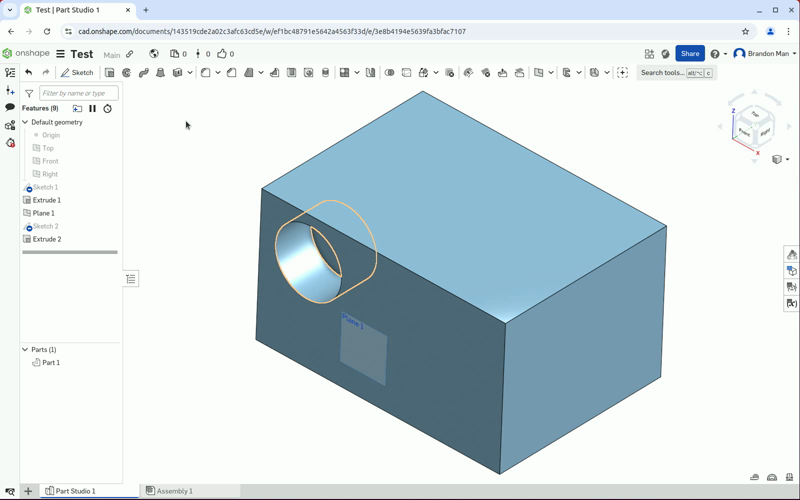
mouse_move(73, 189)
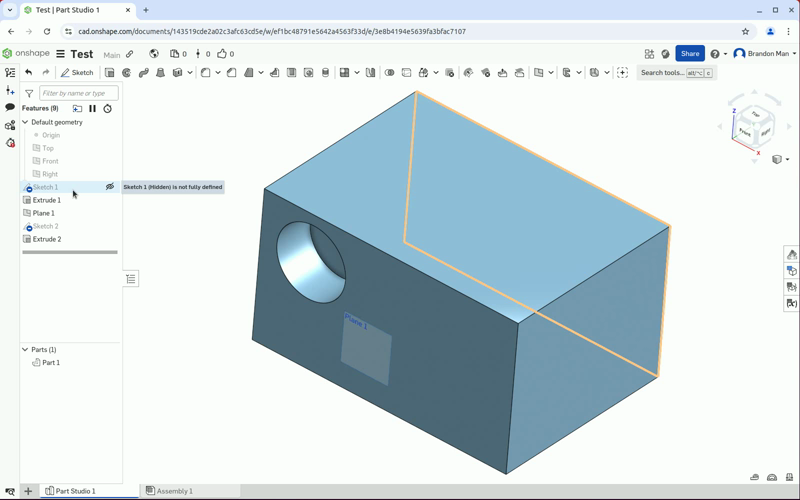
click(73, 189)